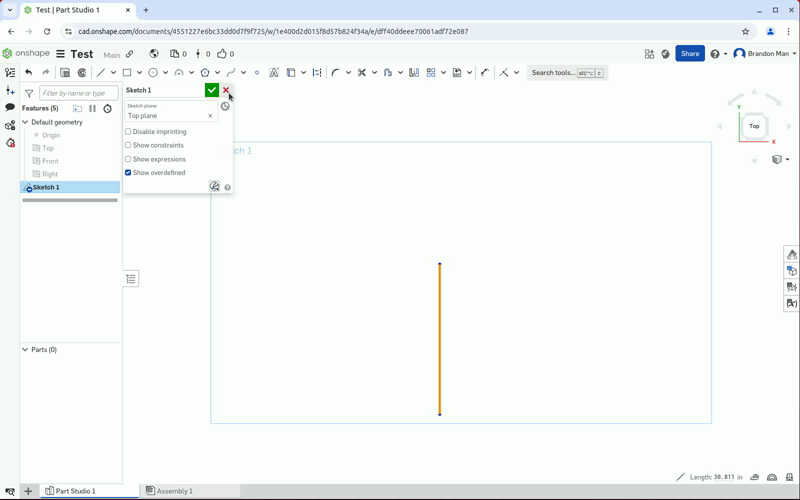
key(shift+h)
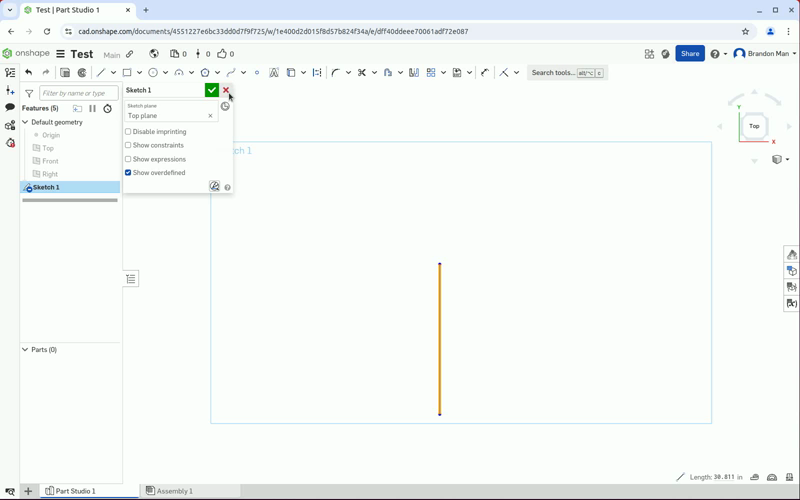
key(shift+s)
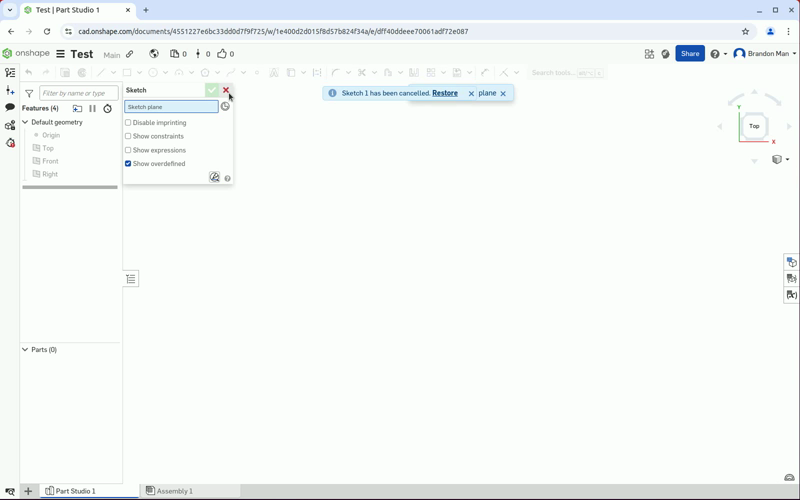
mouse_move(73, 150)
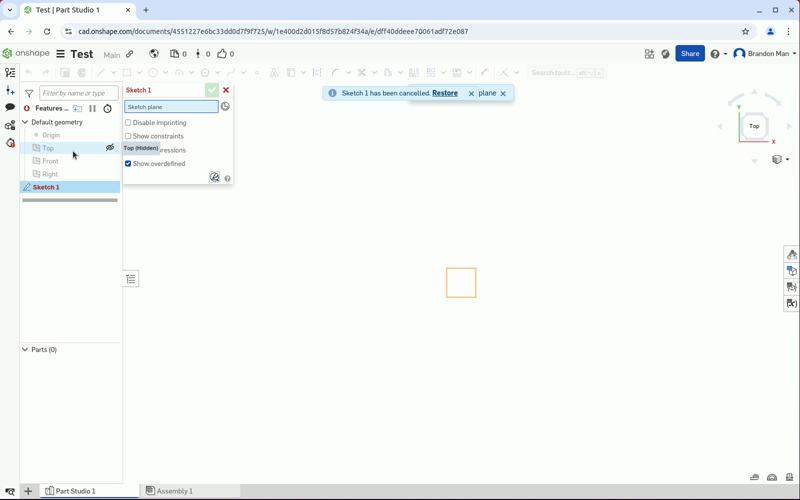
click(73, 150)
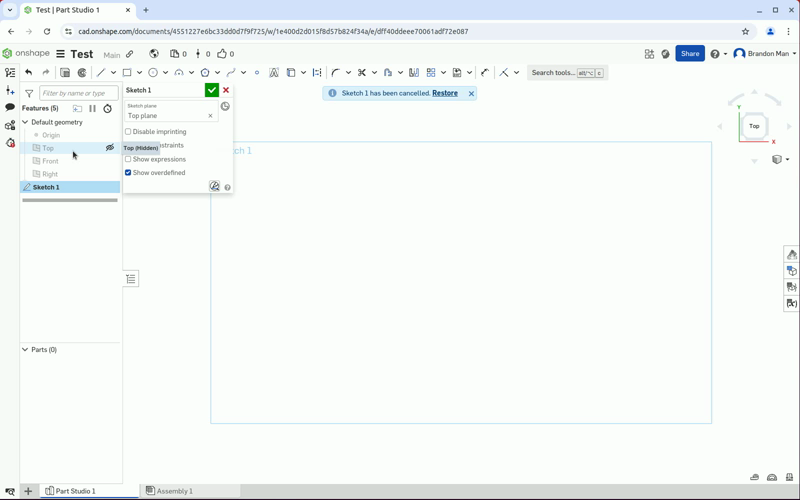
mouse_move(73, 352)
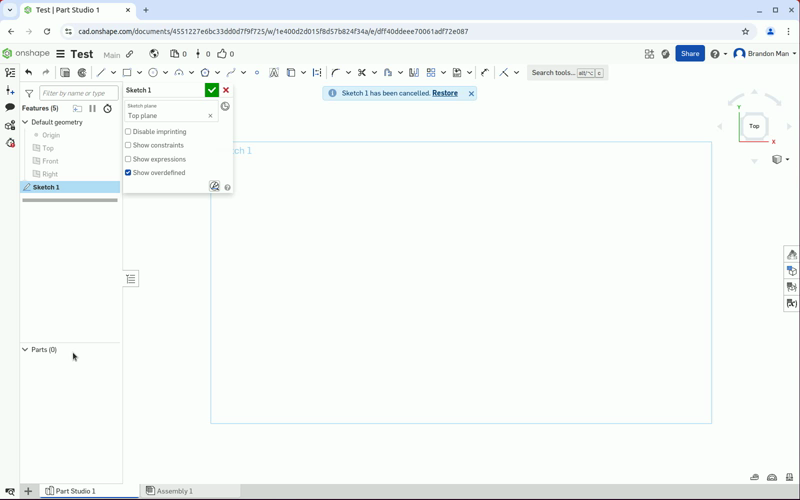
key(y)
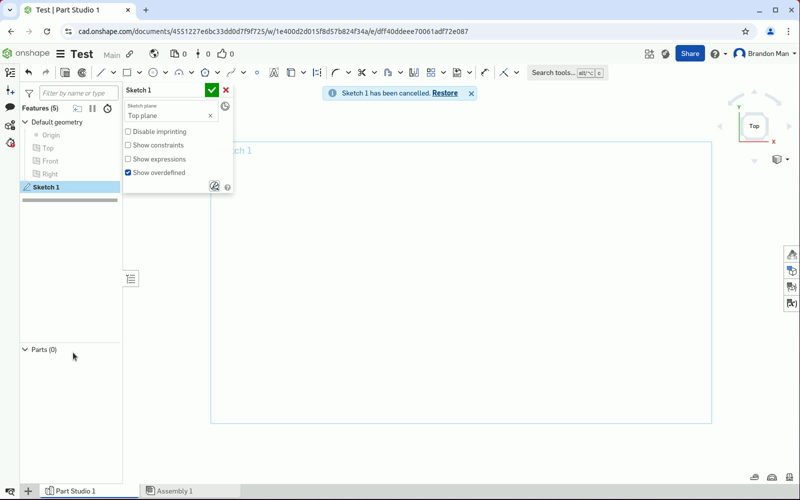
key(l)
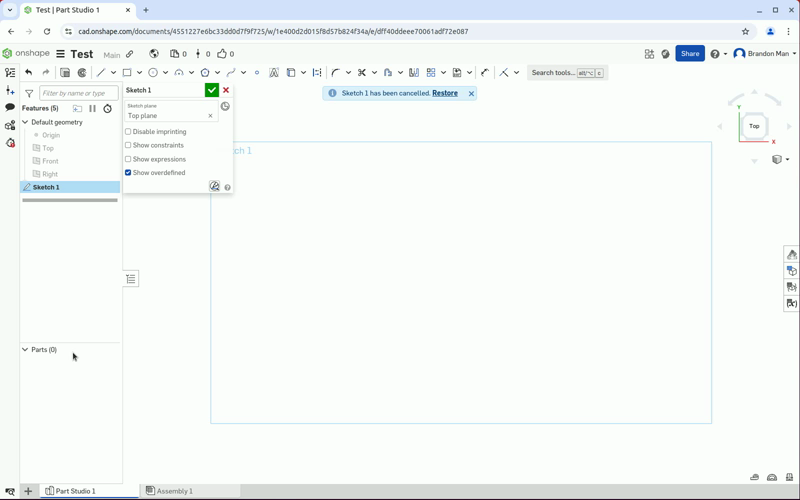
key_down(shift)
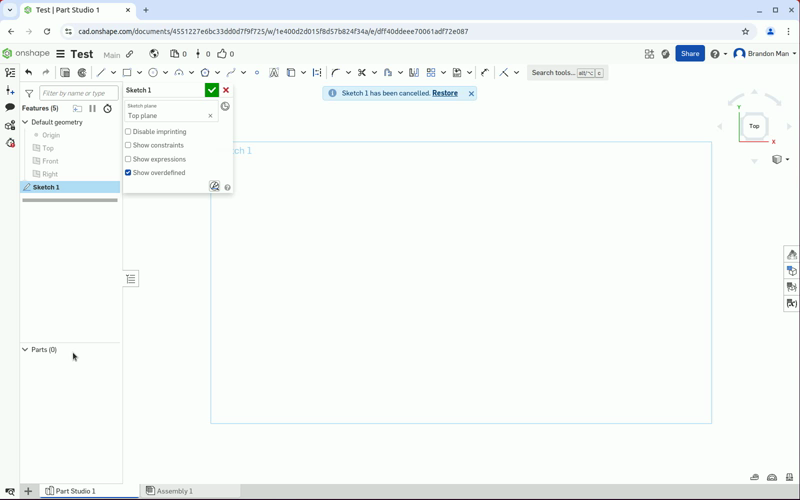
mouse_move(349, 282)
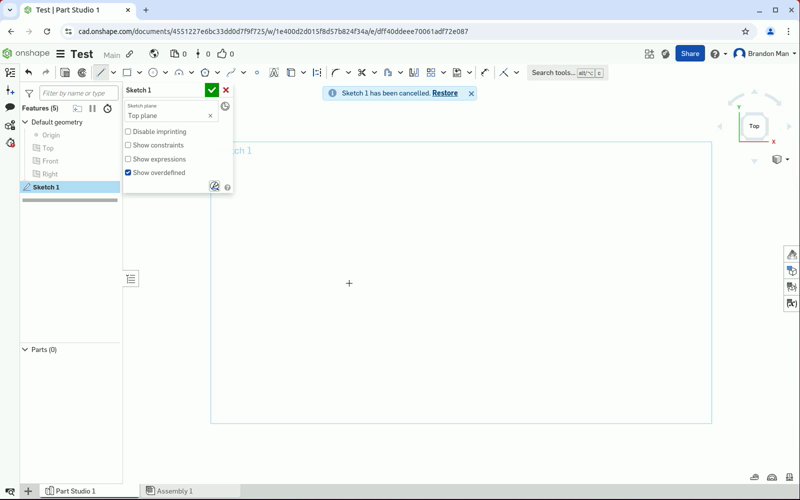
click(349, 282)
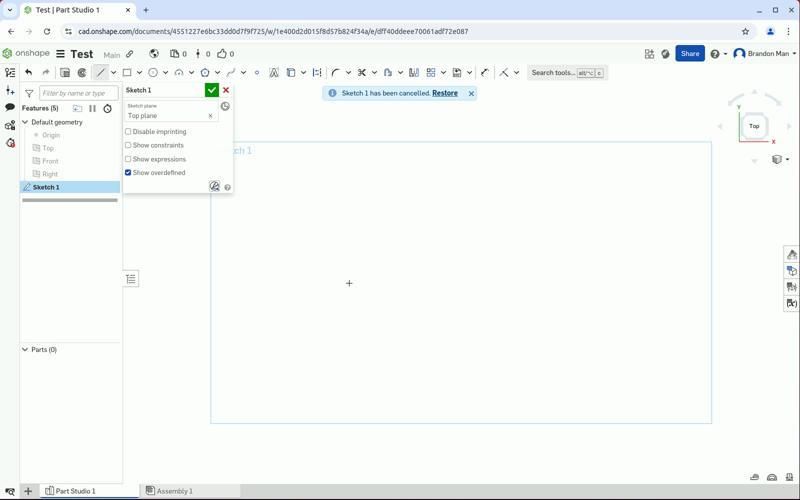
key_up(shift)
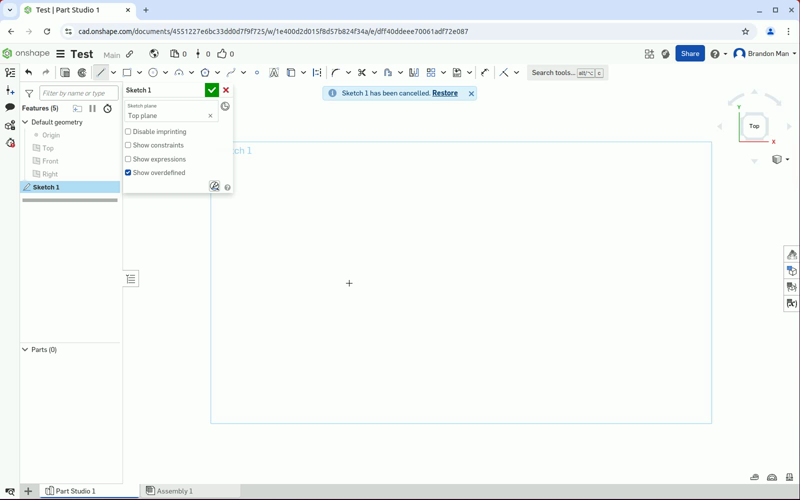
key_down(shift)
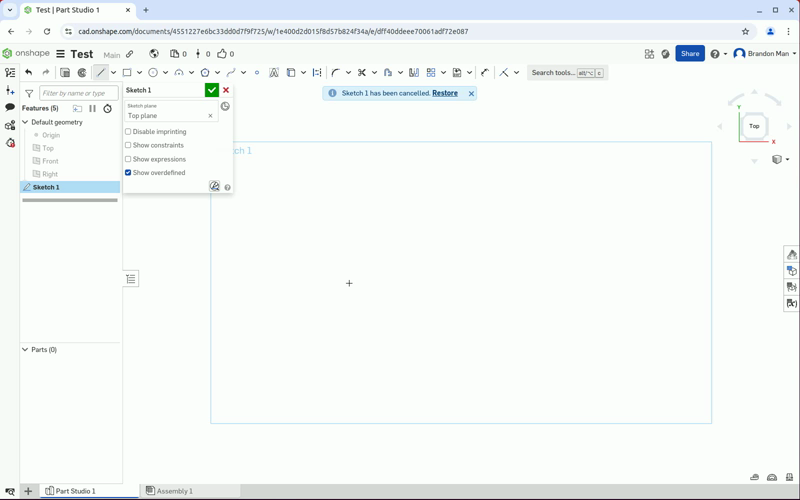
mouse_move(405, 378)
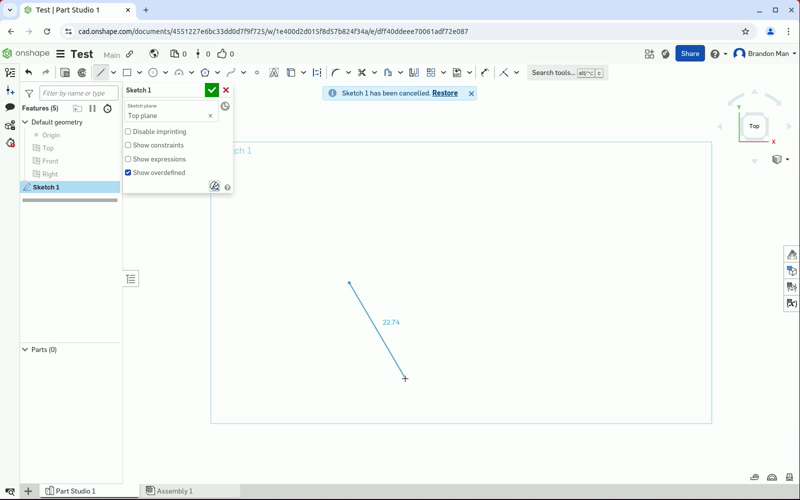
click(405, 378)
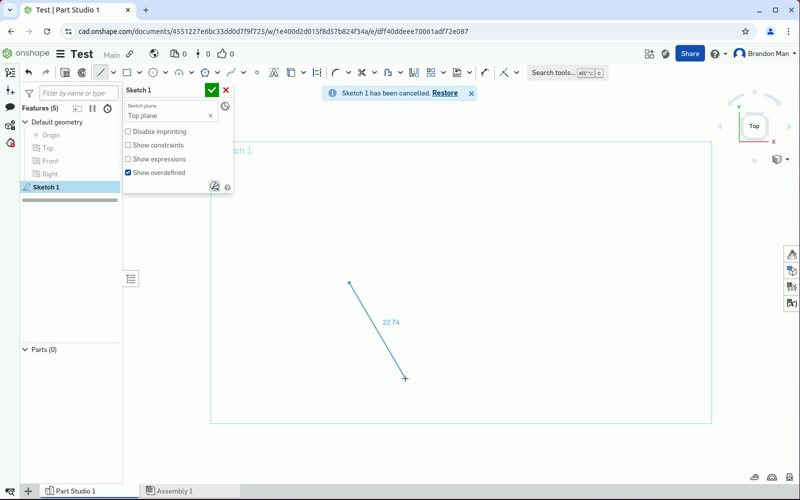
key_up(shift)
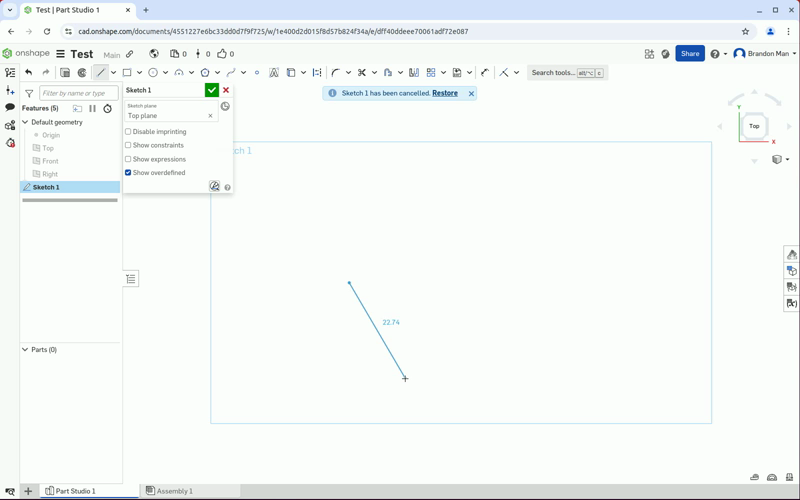
key_down(shift)
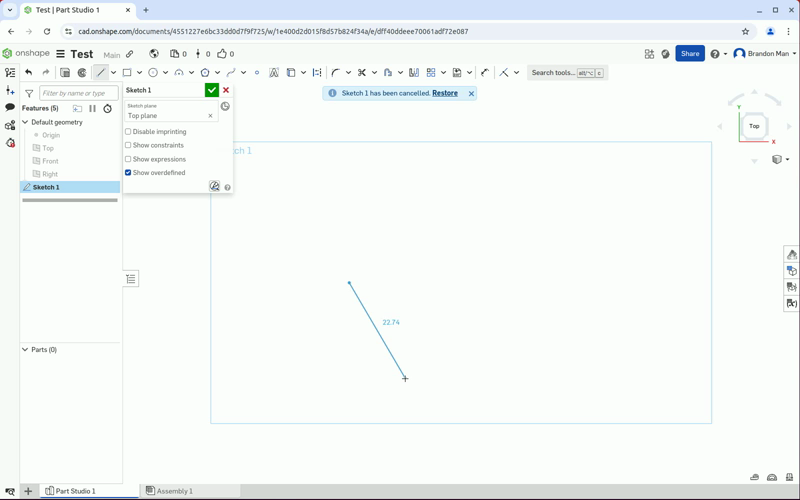
mouse_move(514, 378)
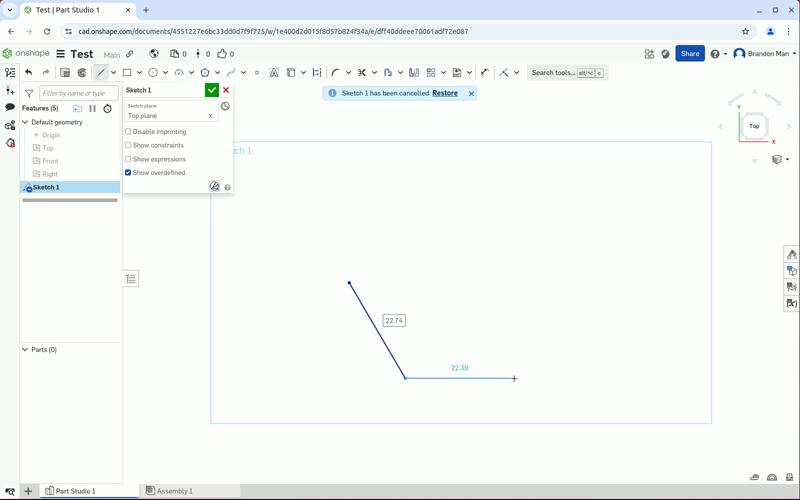
click(514, 378)
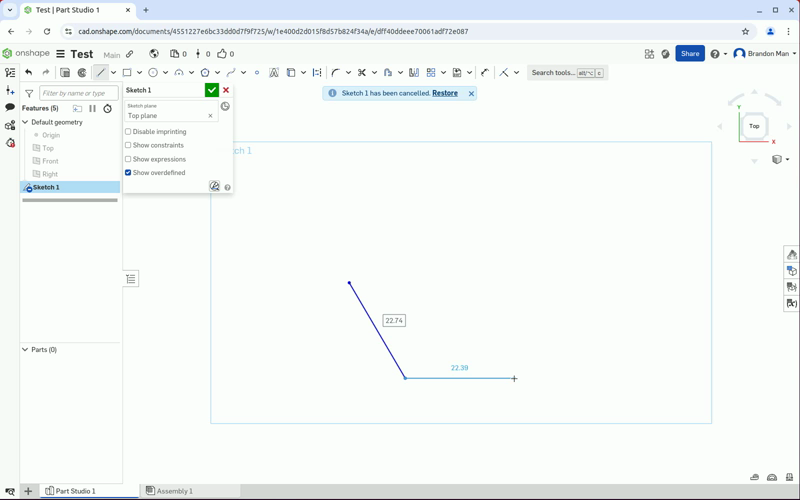
key_up(shift)
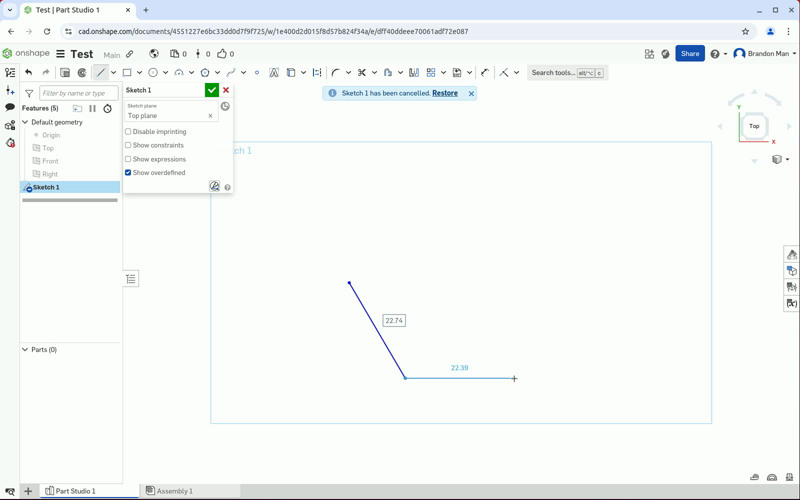
key_down(shift)
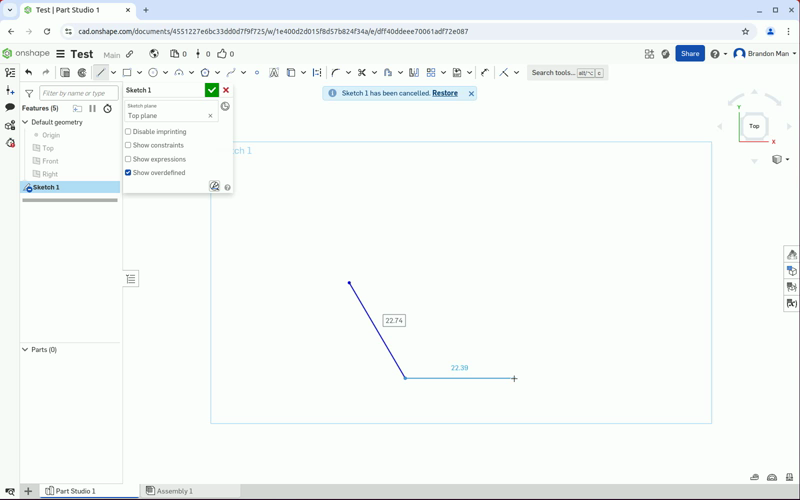
mouse_move(569, 282)
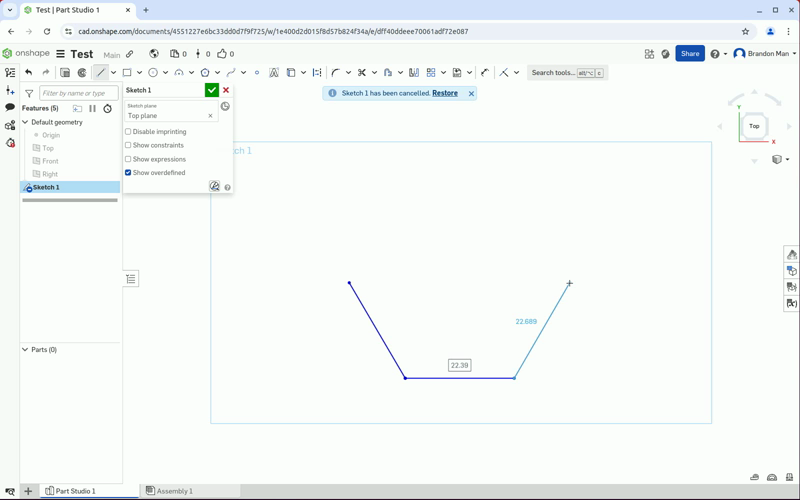
click(569, 282)
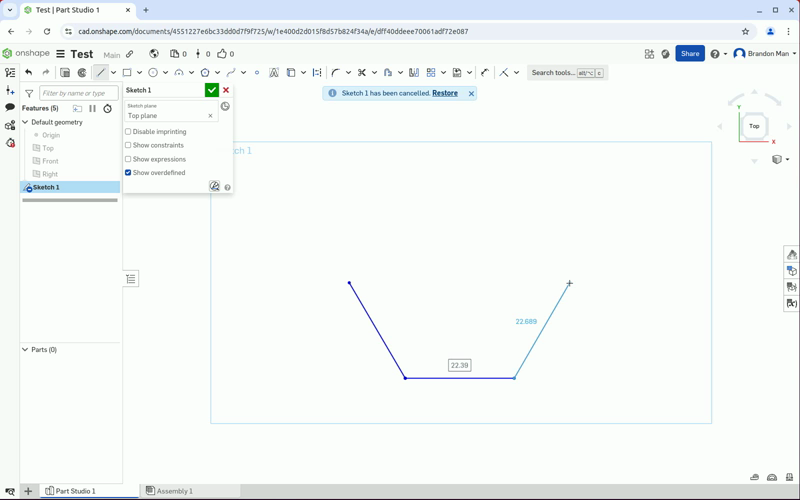
key_up(shift)
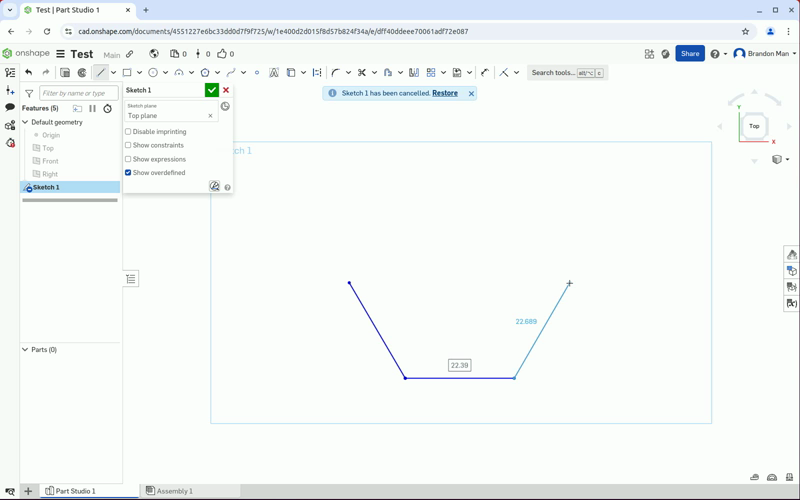
key_down(shift)
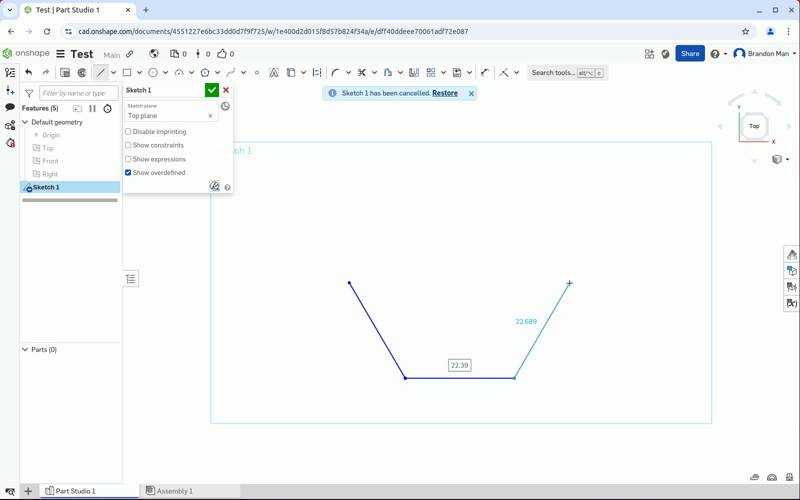
mouse_move(514, 187)
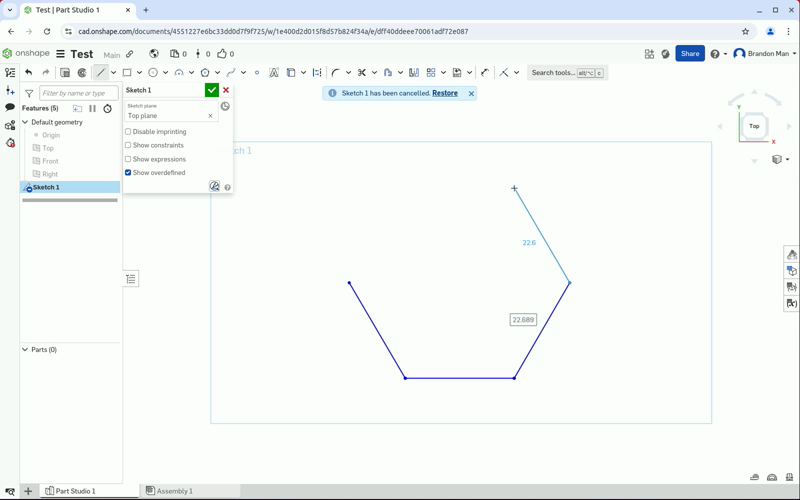
click(514, 187)
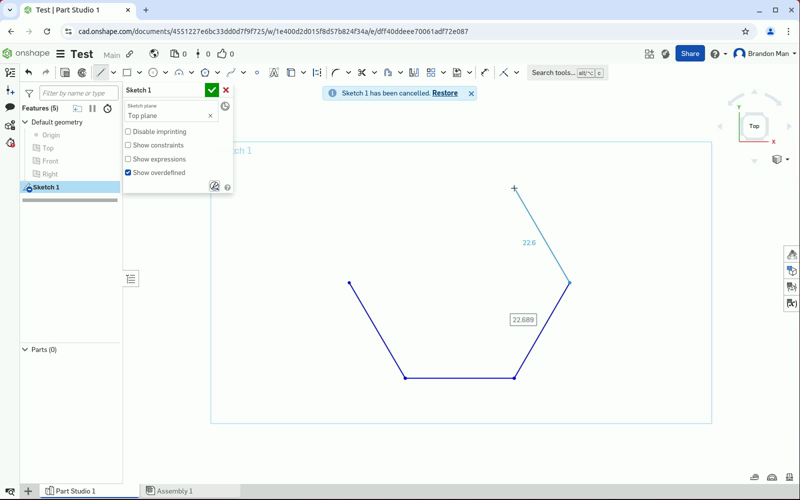
key_up(shift)
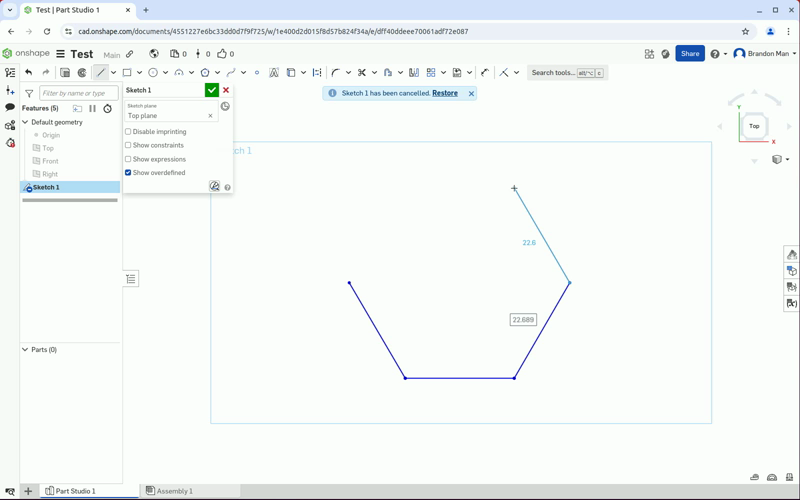
key_down(shift)
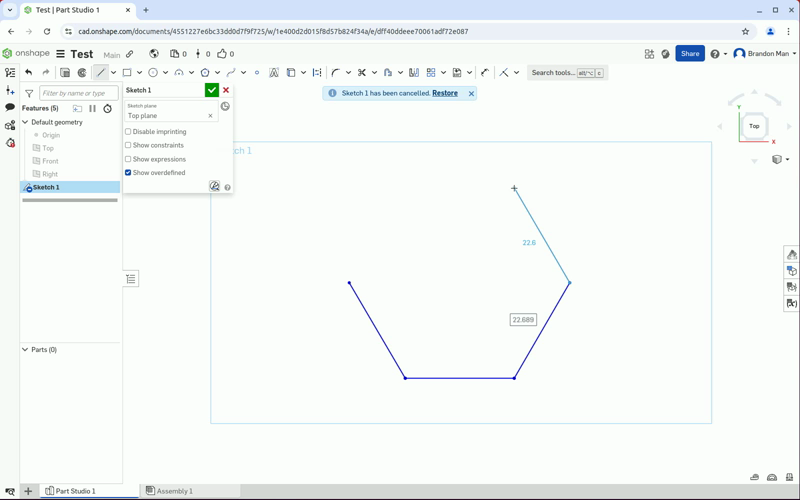
mouse_move(405, 187)
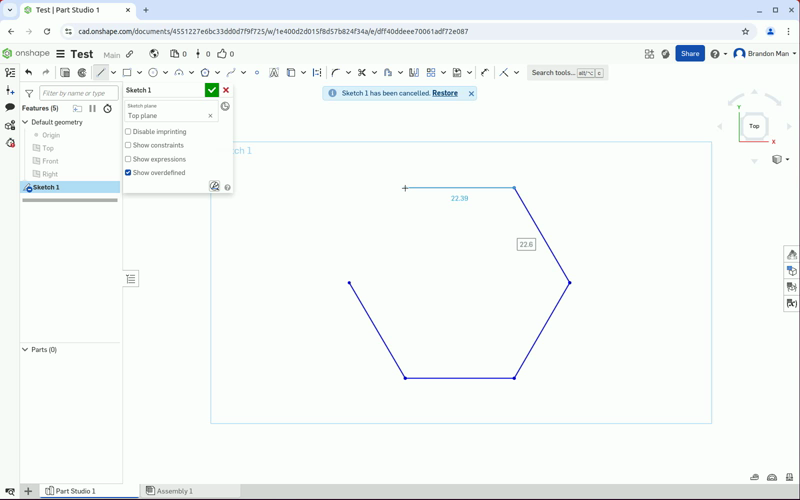
click(405, 187)
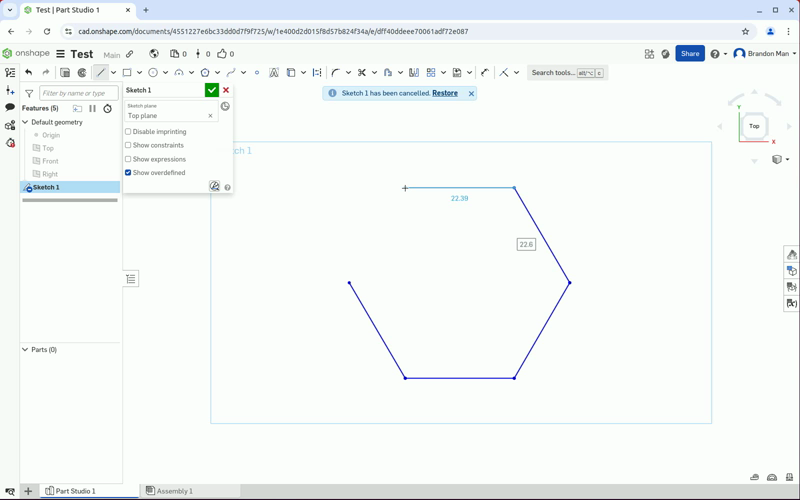
key_up(shift)
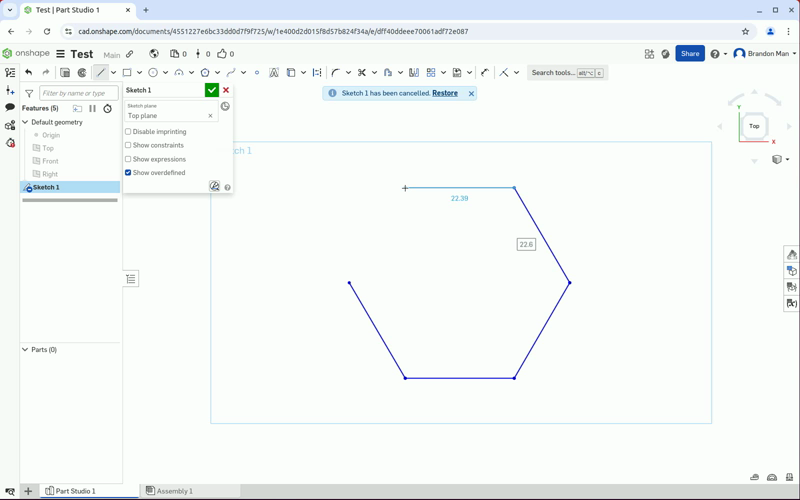
key_down(shift)
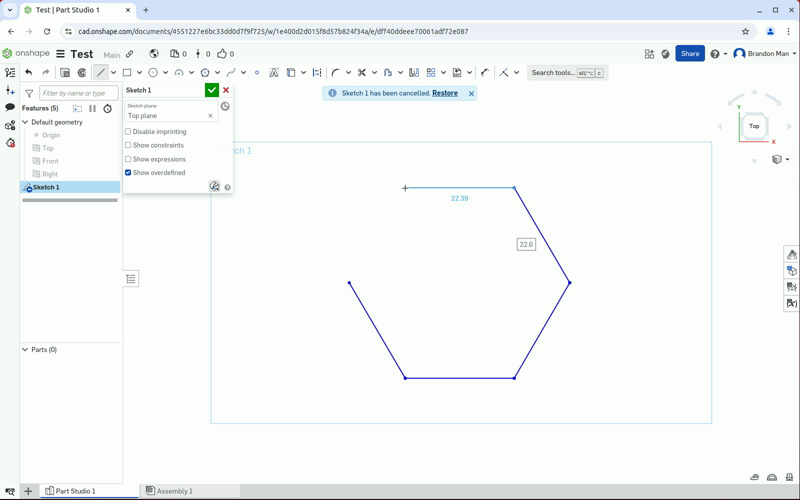
mouse_move(349, 282)
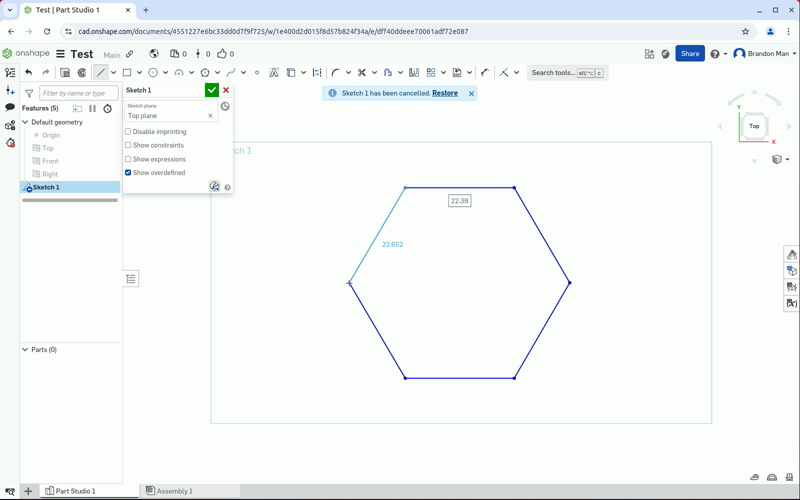
key_up(shift)
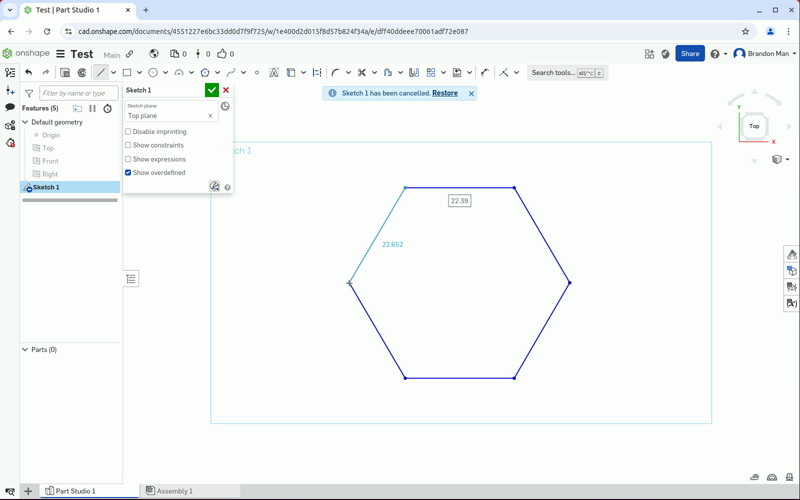
click(349, 282)
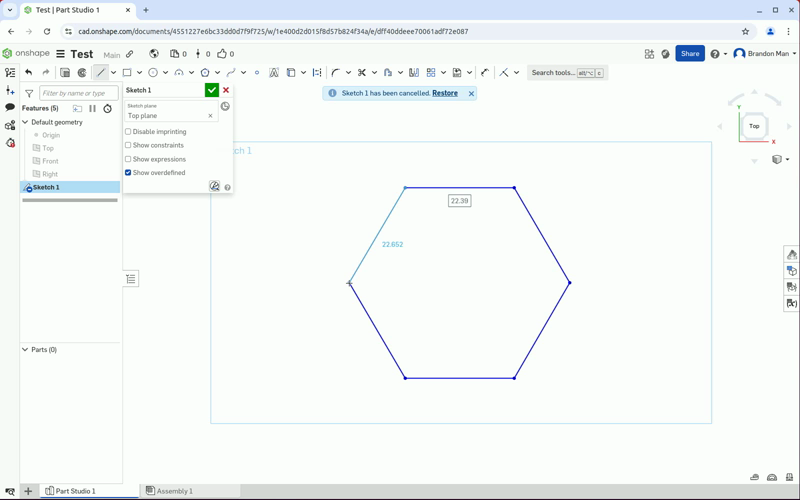
key(esc)
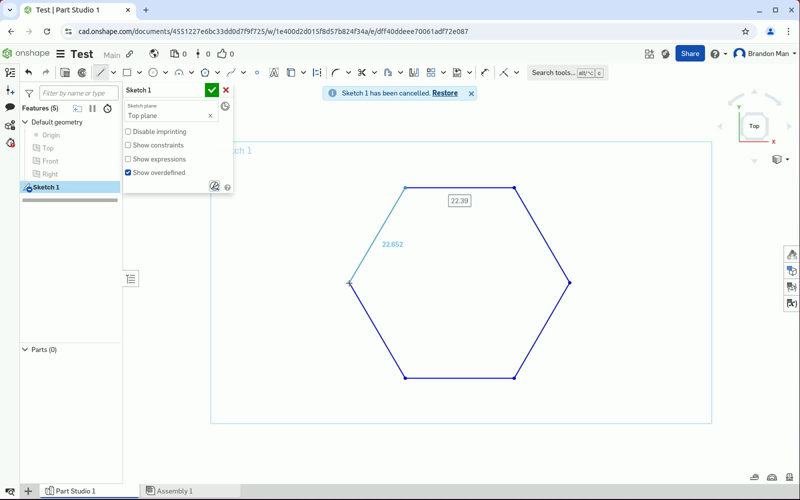
mouse_move(518, 254)
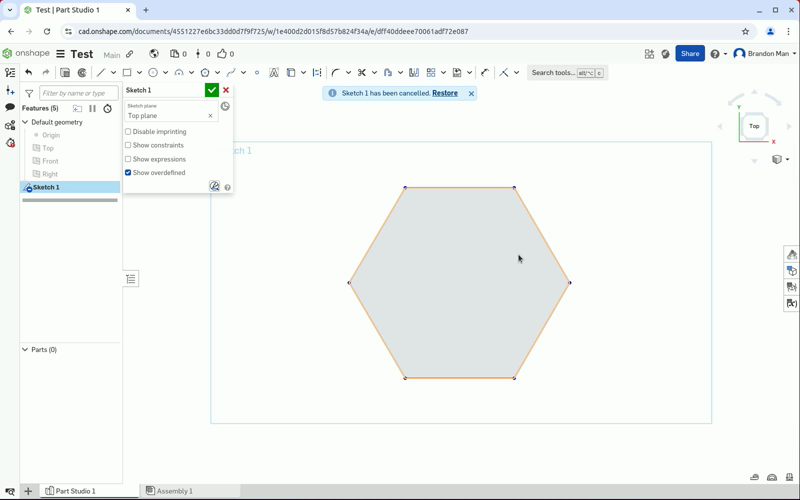
click(518, 254)
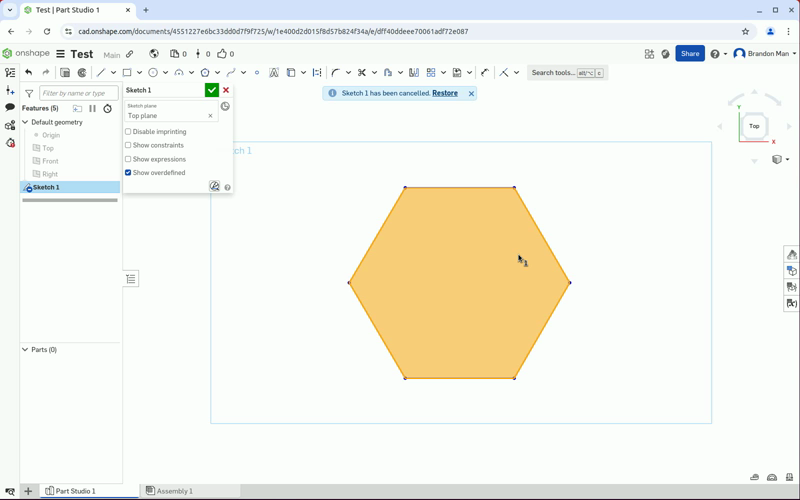
mouse_move(73, 352)
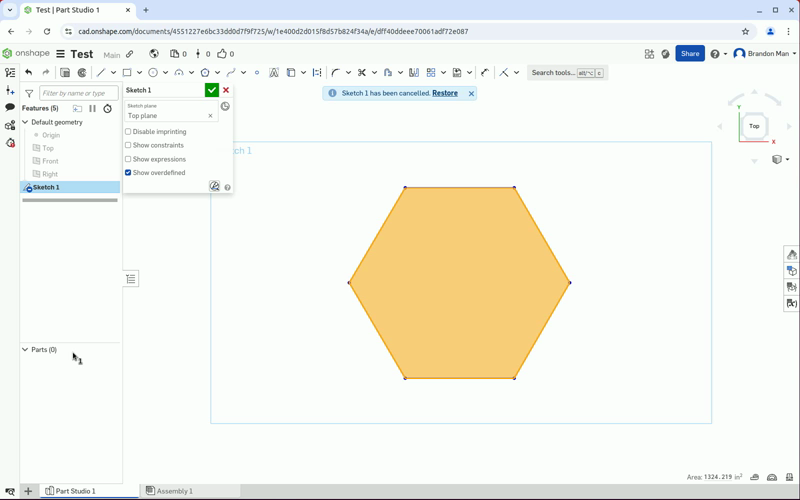
key(shift+y)
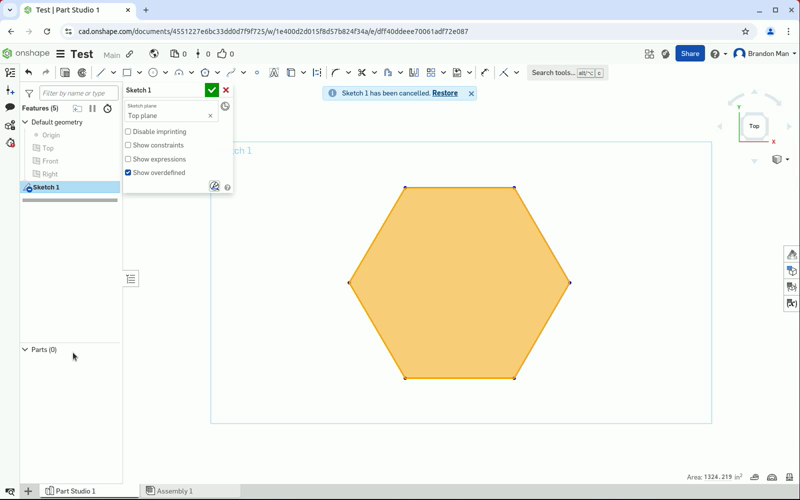
key(shift+e)
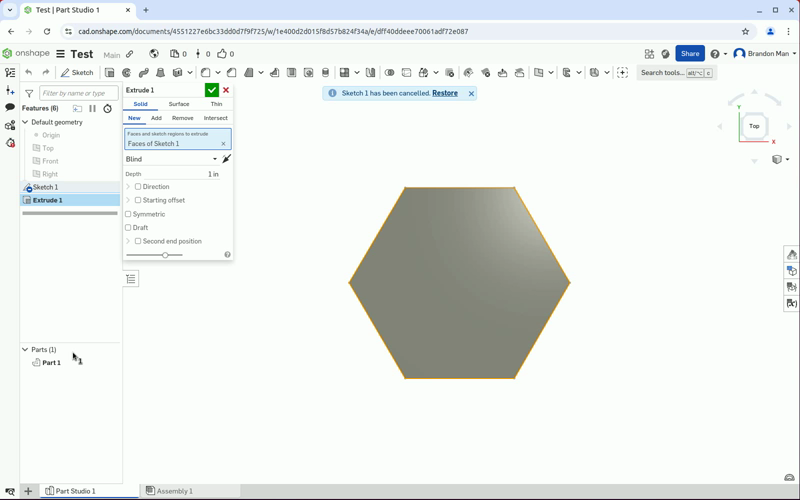
mouse_move(143, 106)
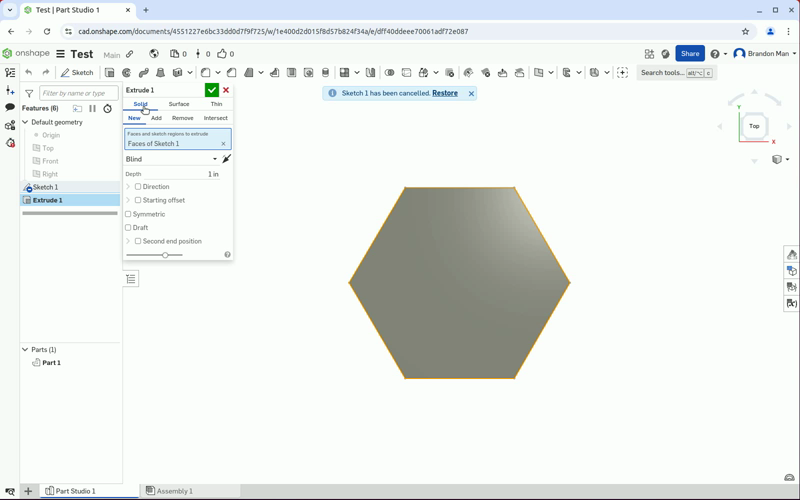
click(143, 106)
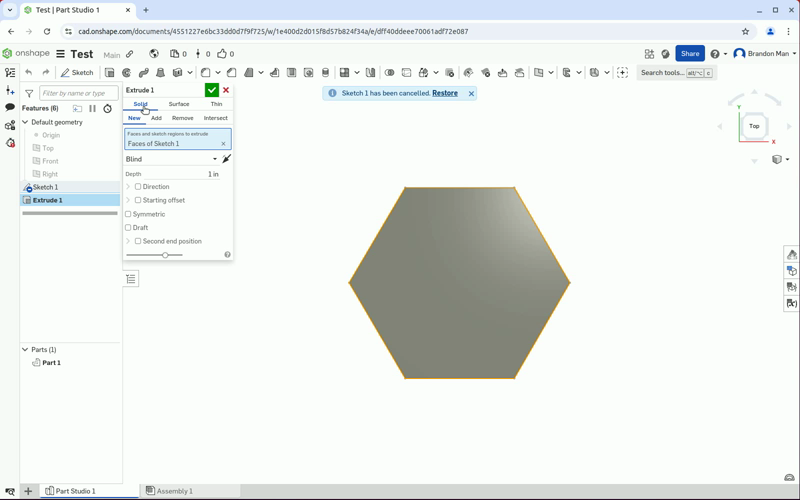
mouse_move(137, 120)
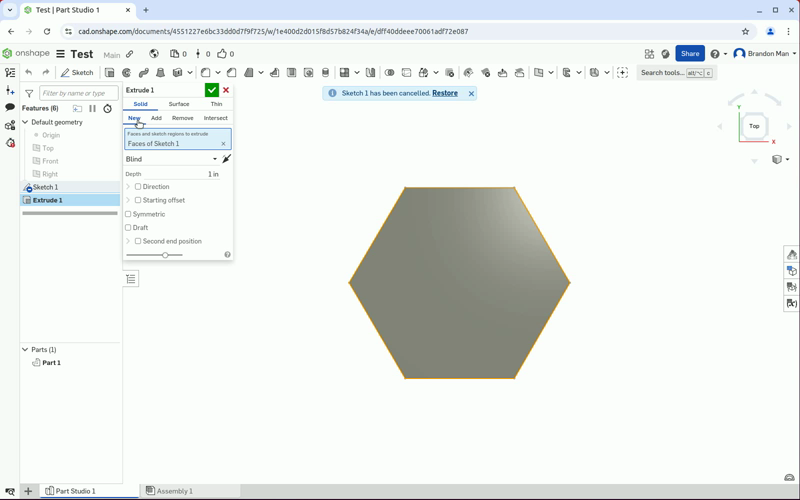
click(137, 120)
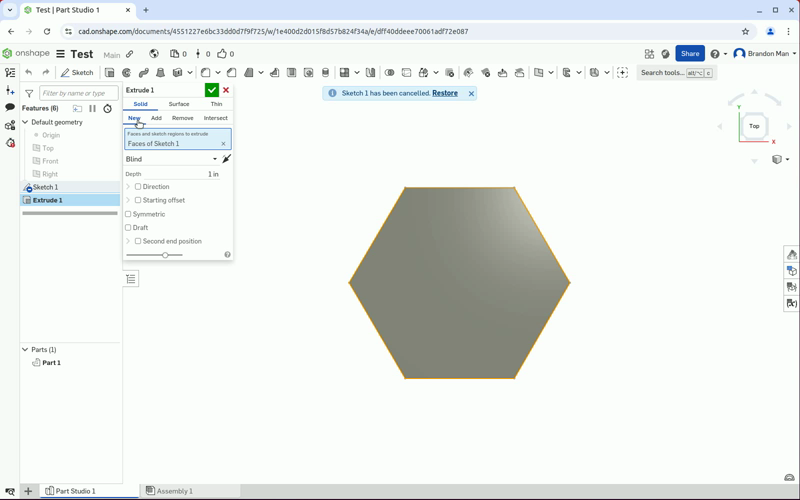
key(tab, 4)
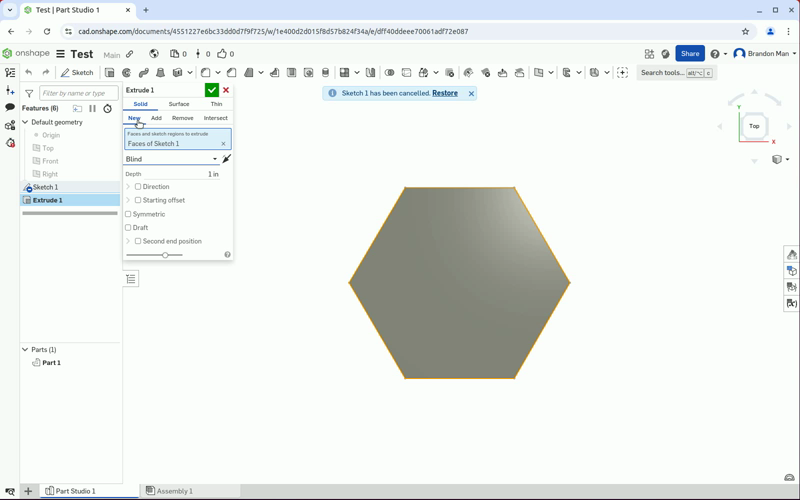
text(15.405)
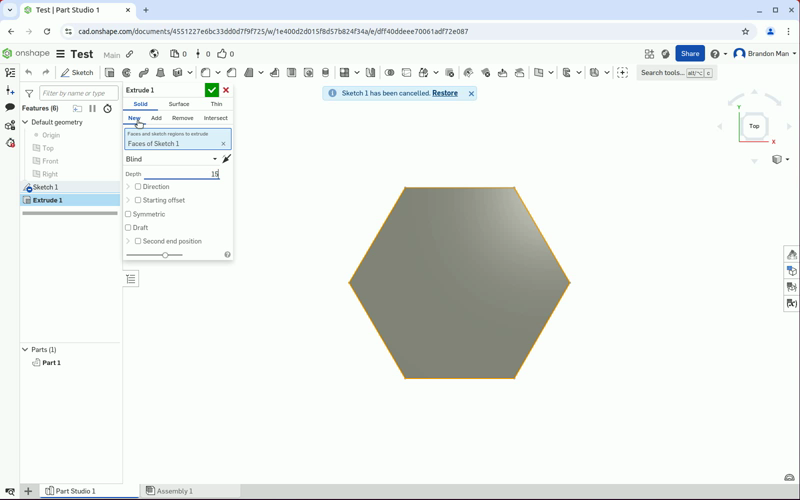
key(enter)
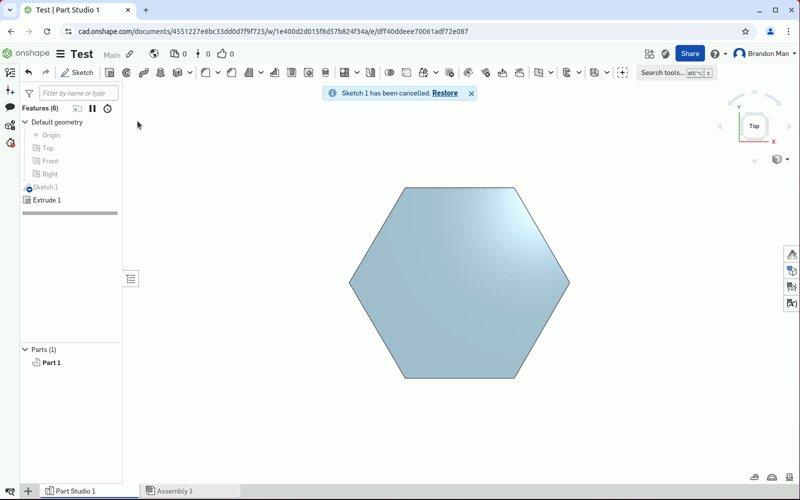
key(shift+h)
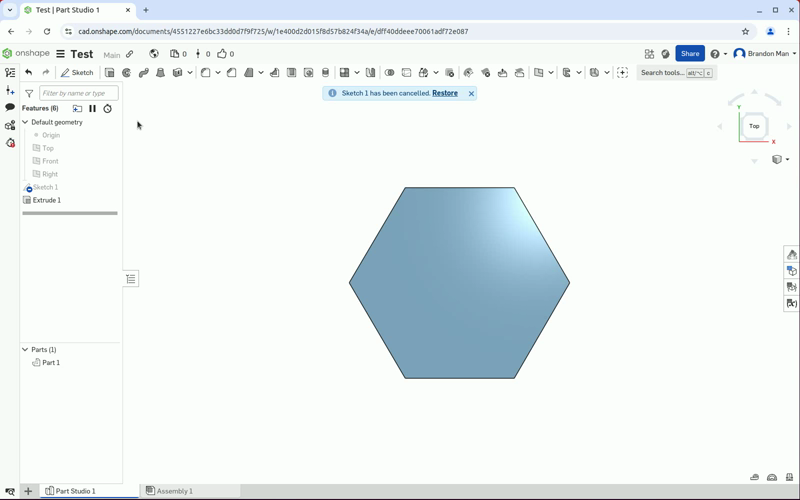
key(shift+h)
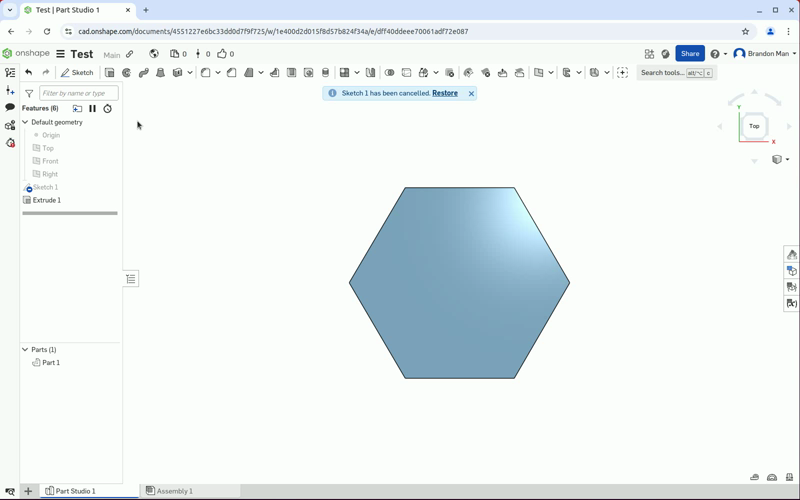
mouse_move(73, 189)
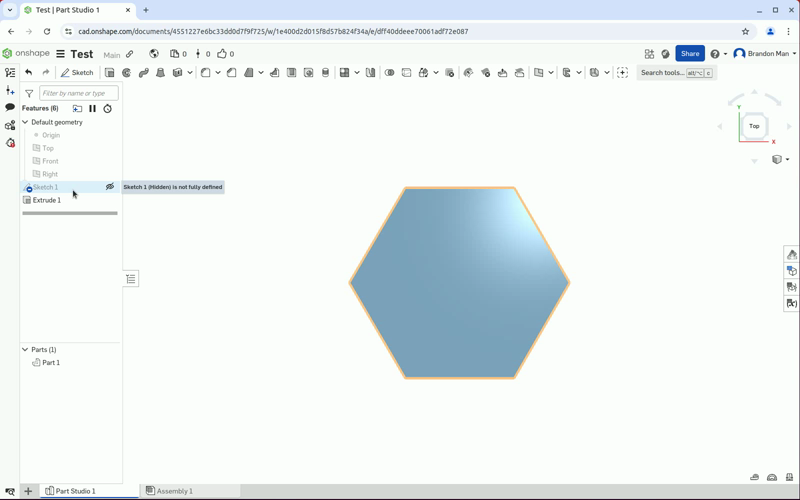
click(73, 189)
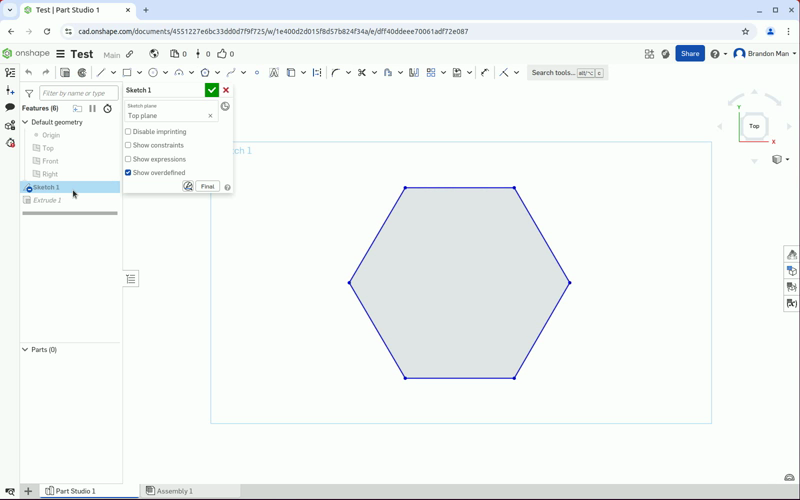
mouse_move(229, 92)
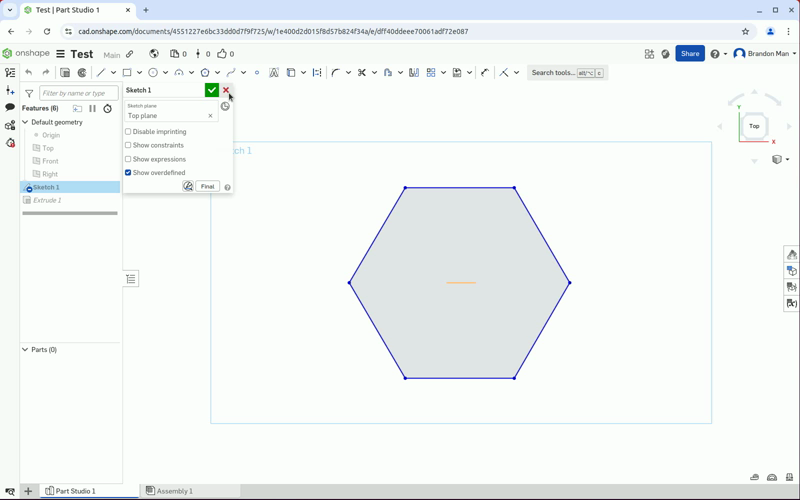
click(229, 92)
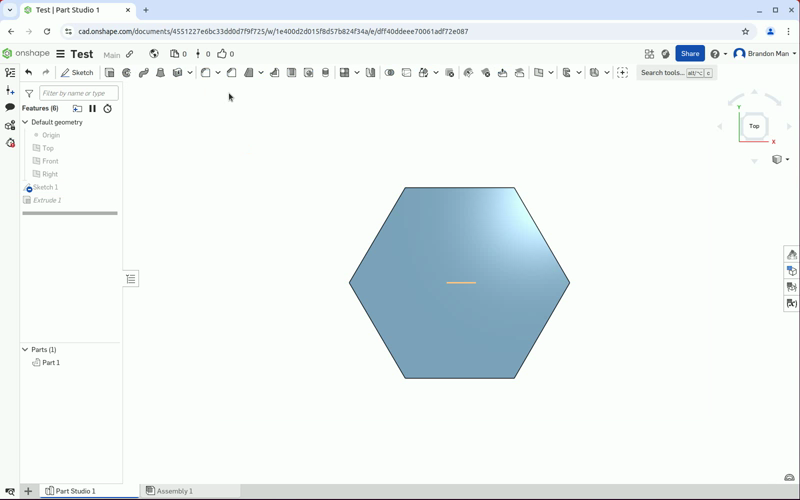
mouse_move(541, 75)
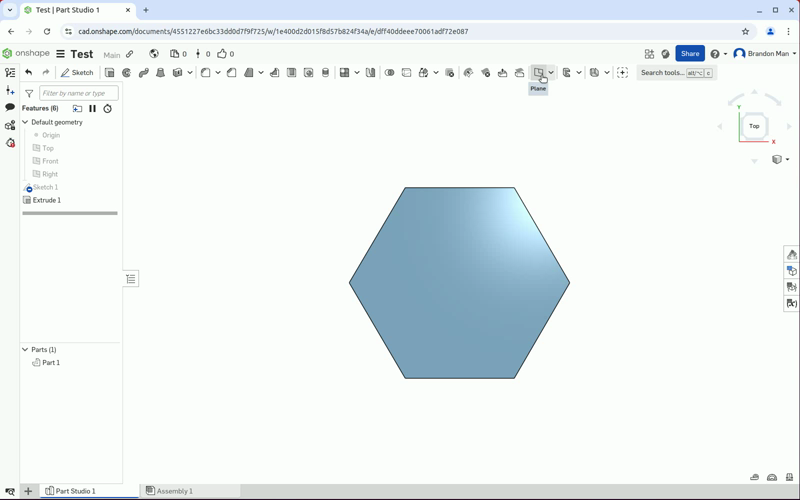
click(541, 75)
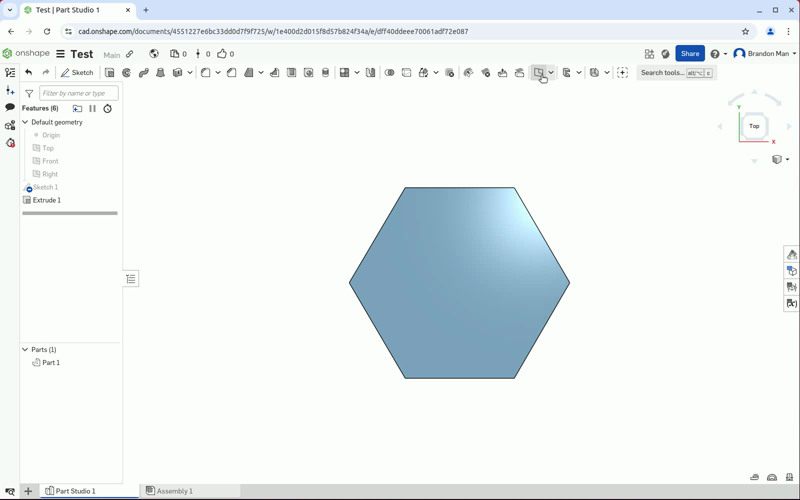
mouse_move(73, 150)
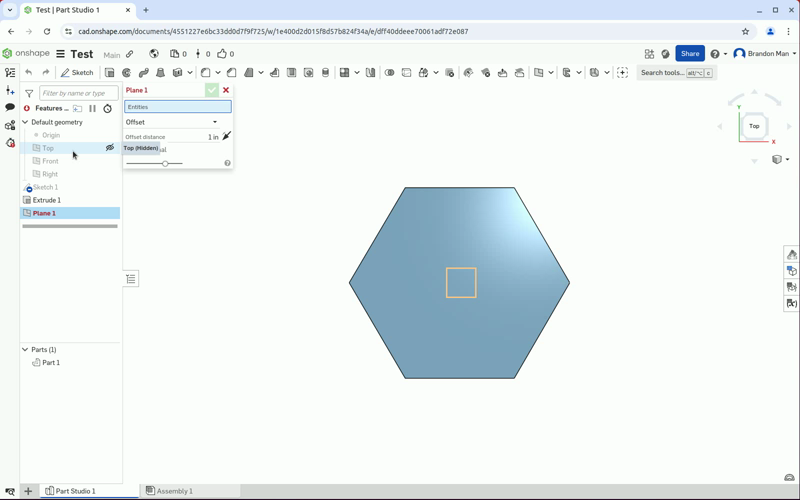
click(73, 150)
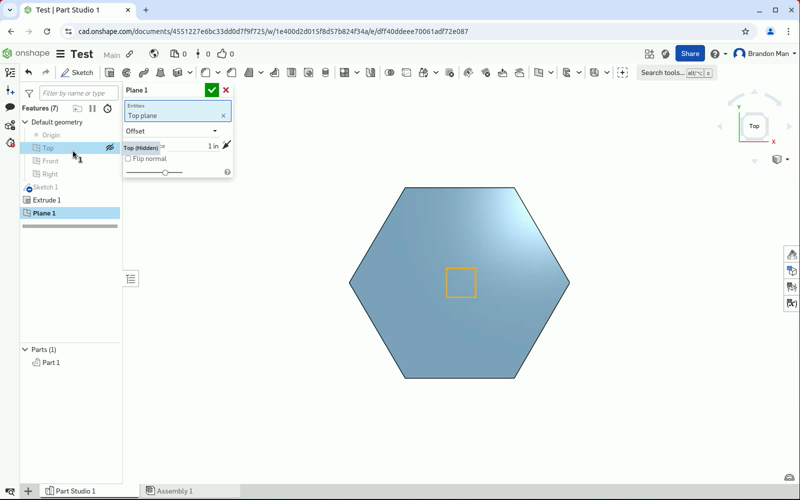
key(tab, 2)
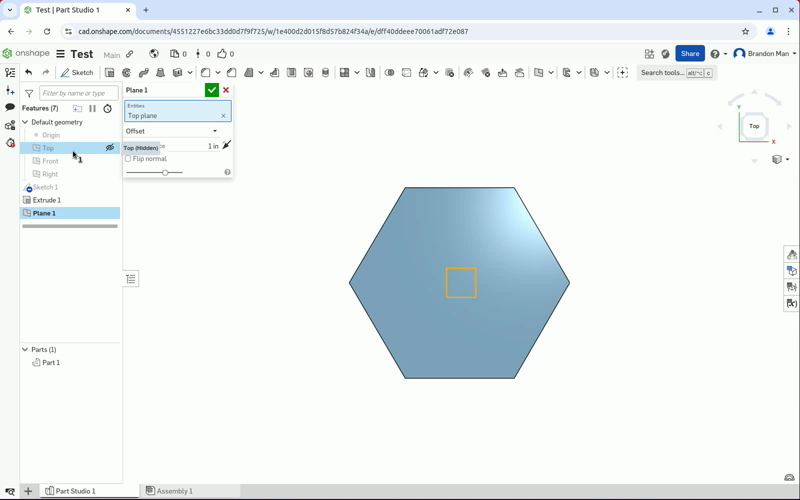
text(15.405)
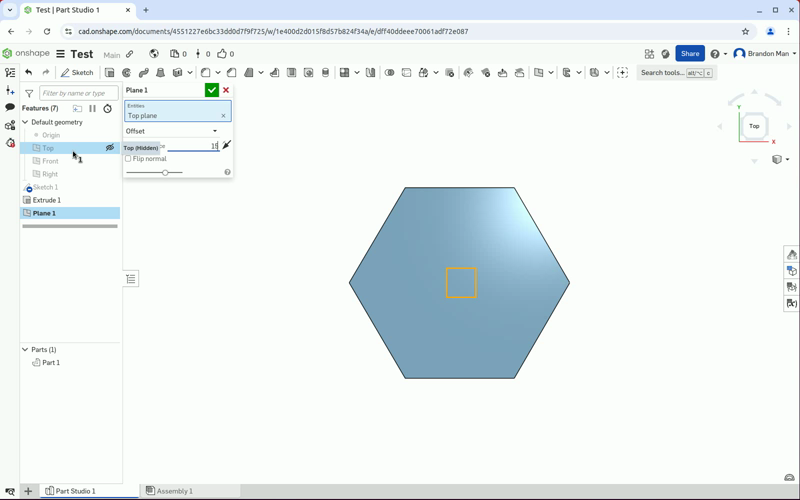
key(enter, 2)
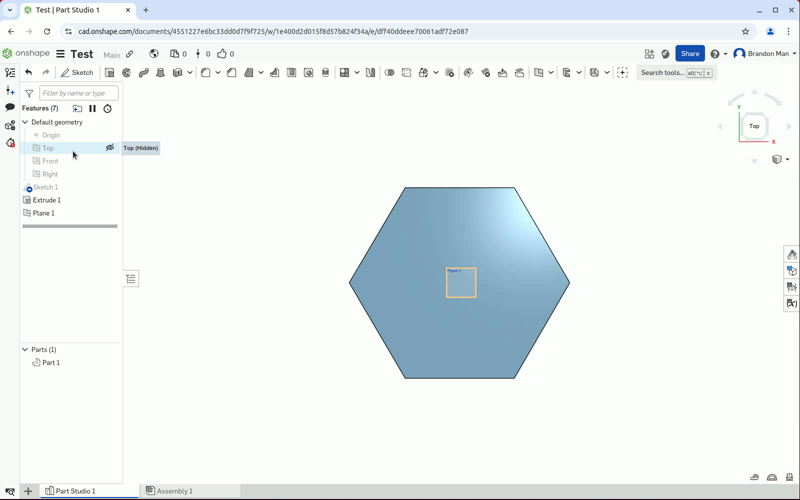
key(shift+s)
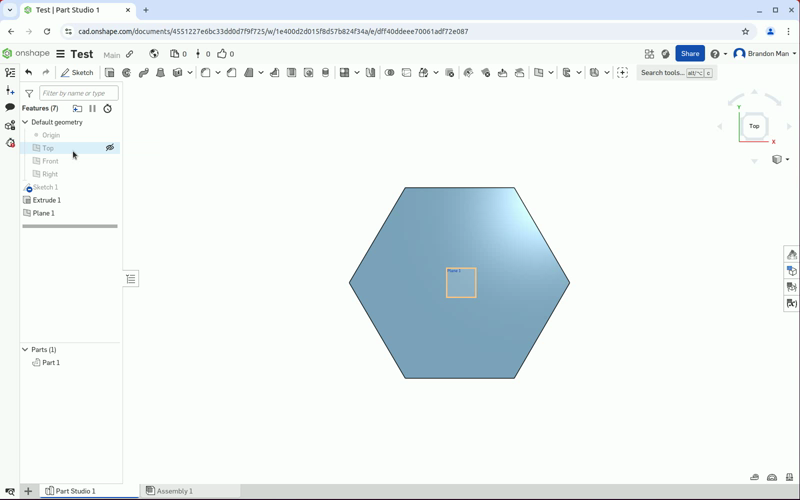
mouse_move(73, 215)
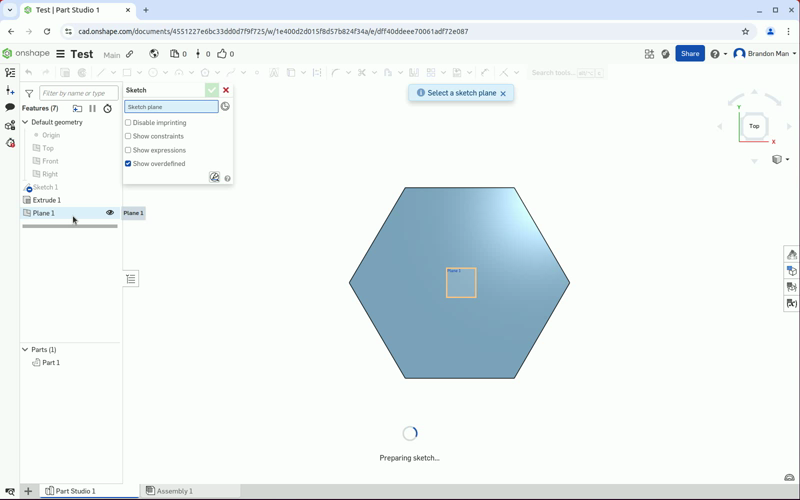
click(73, 215)
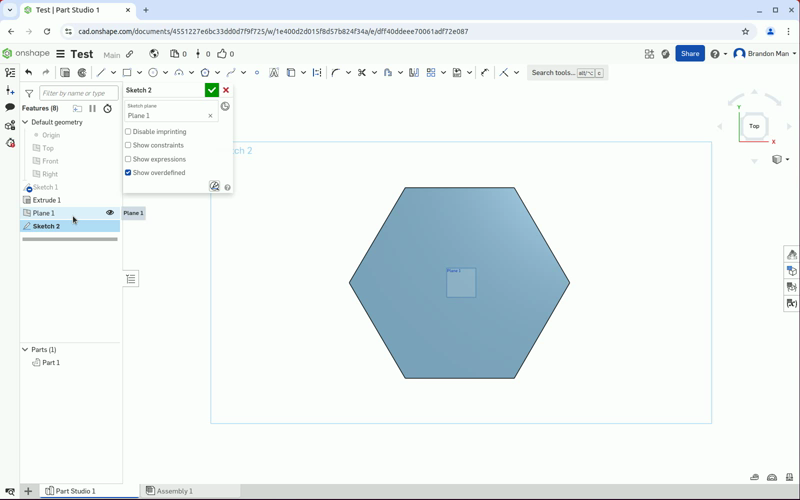
mouse_move(73, 352)
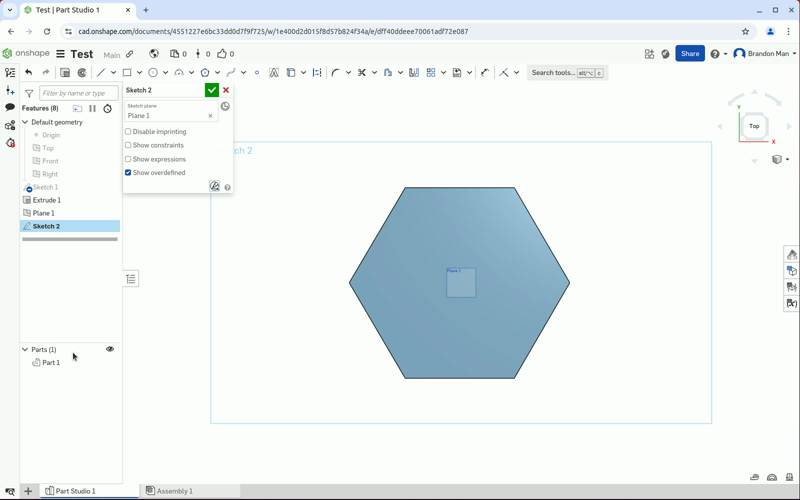
key(y)
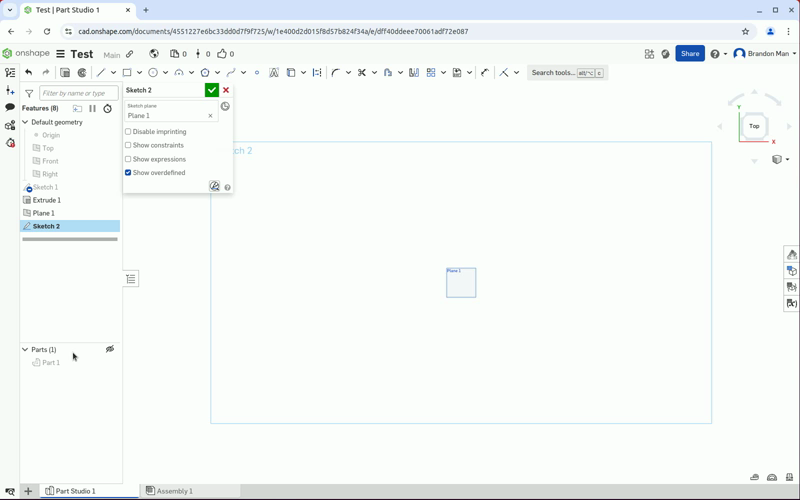
key(c)
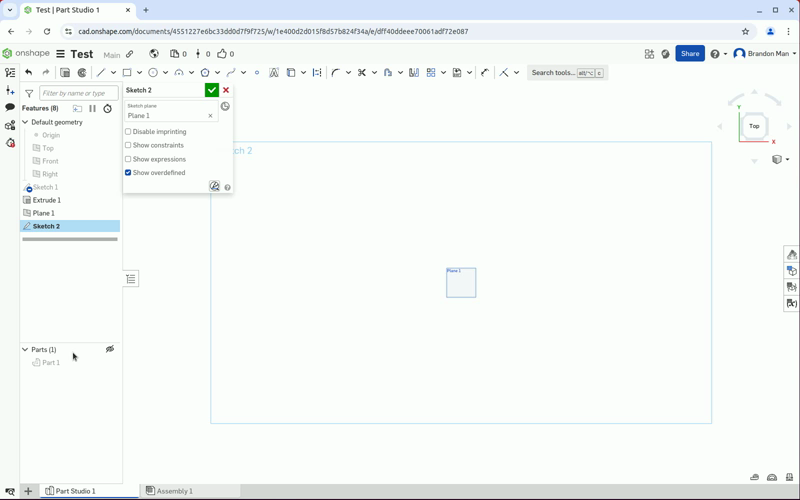
key_down(shift)
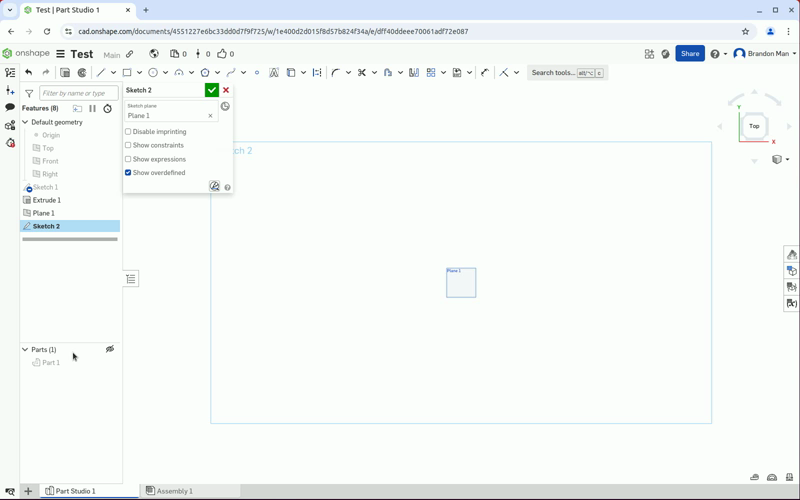
mouse_move(461, 282)
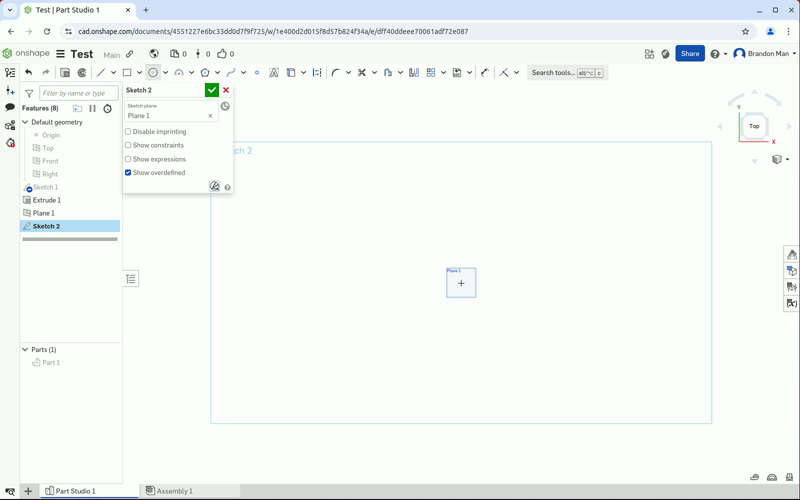
click(461, 282)
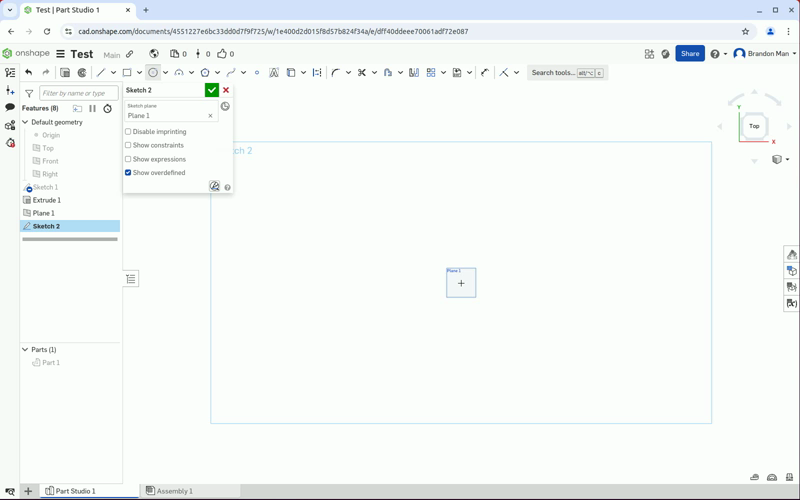
key_up(shift)
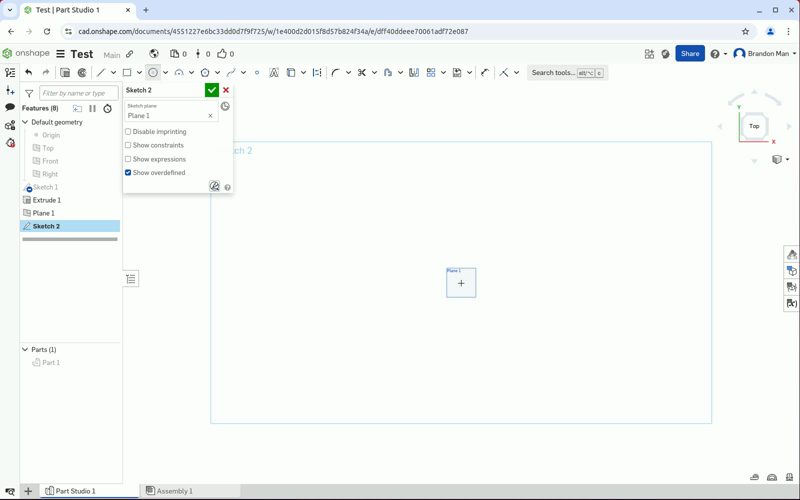
mouse_move(552, 282)
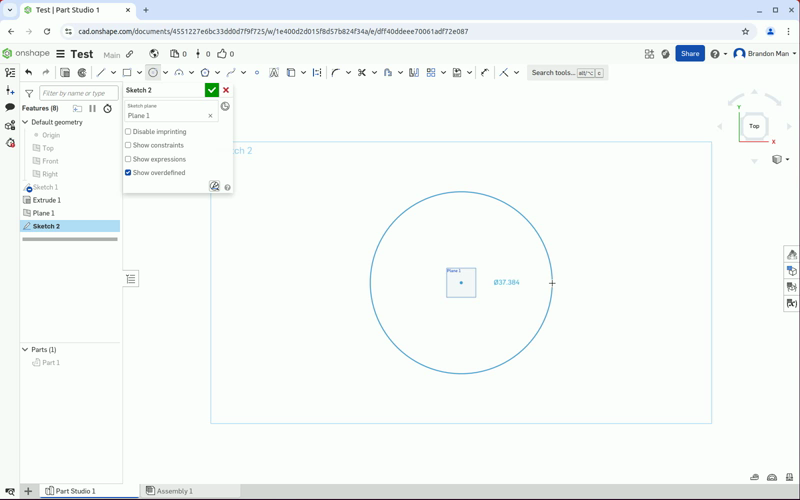
click(552, 282)
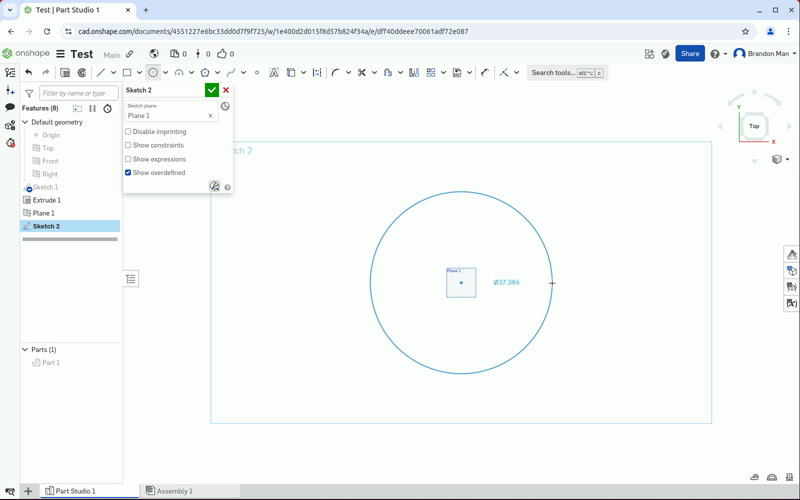
key(esc)
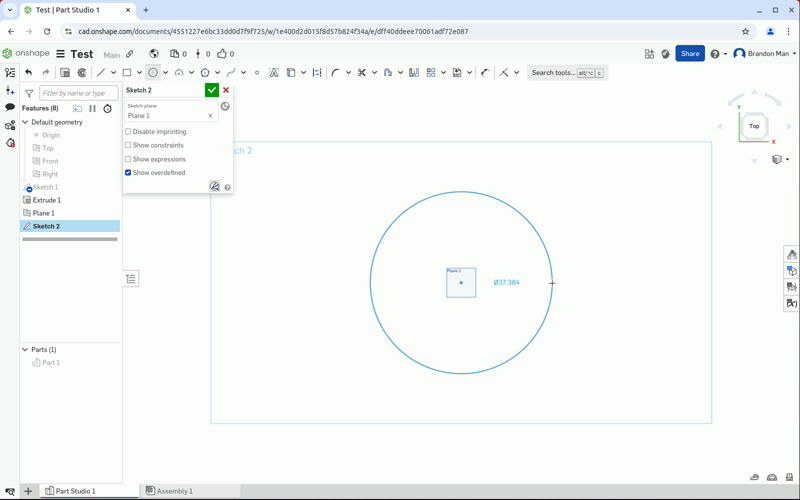
mouse_move(444, 330)
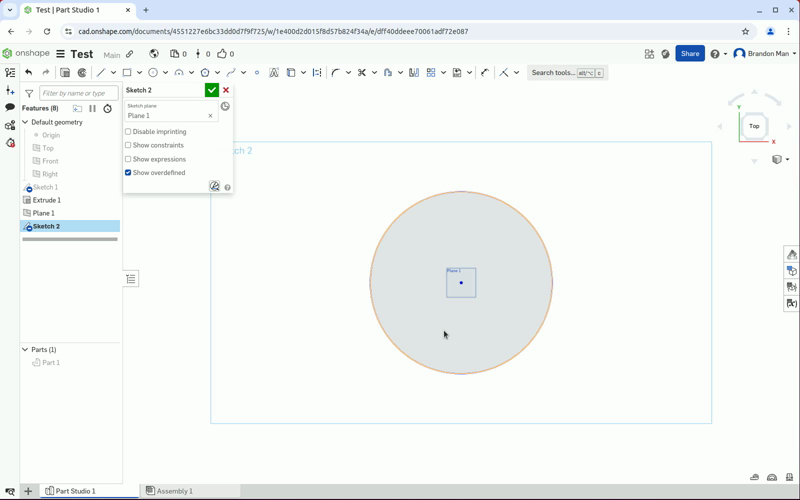
click(444, 330)
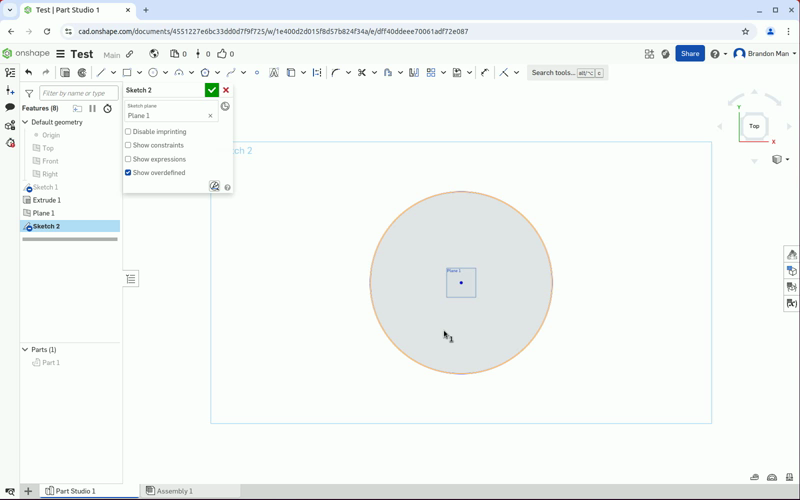
mouse_move(73, 352)
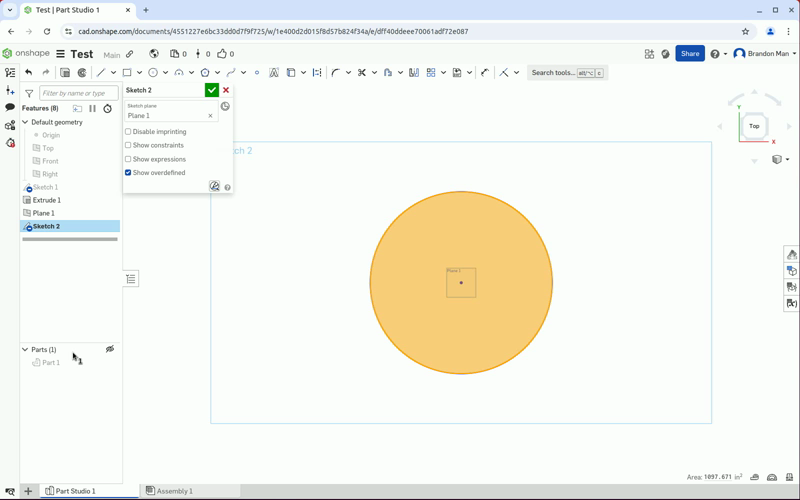
key(shift+y)
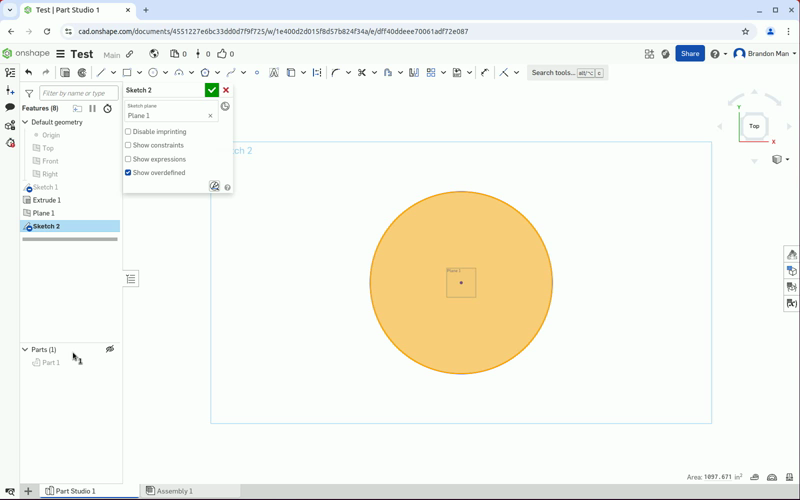
key(shift+e)
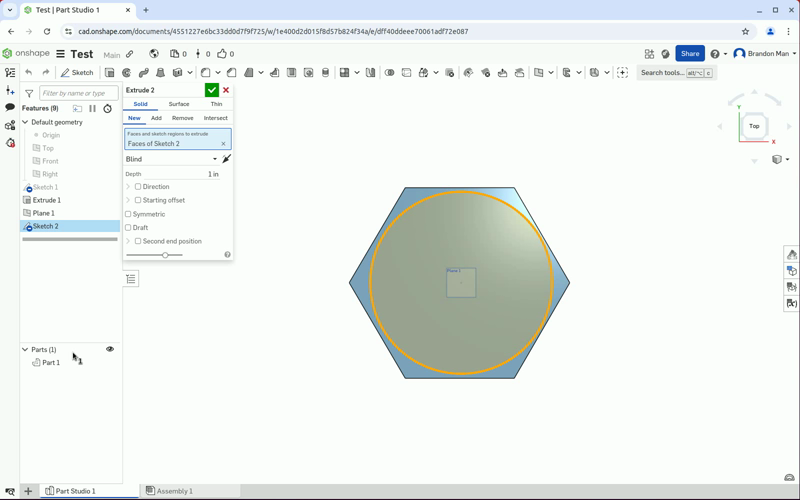
mouse_move(143, 106)
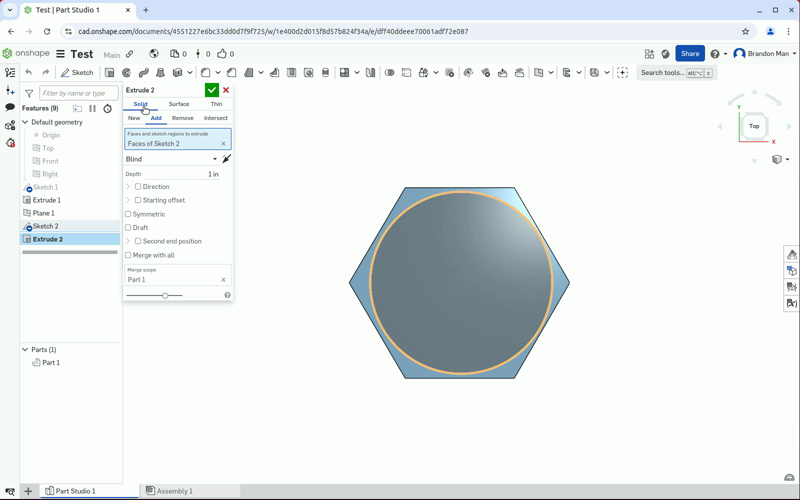
click(143, 106)
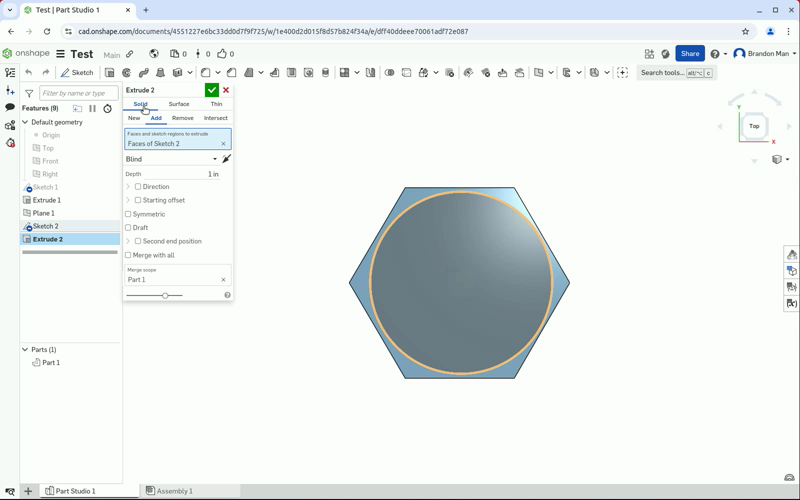
mouse_move(137, 120)
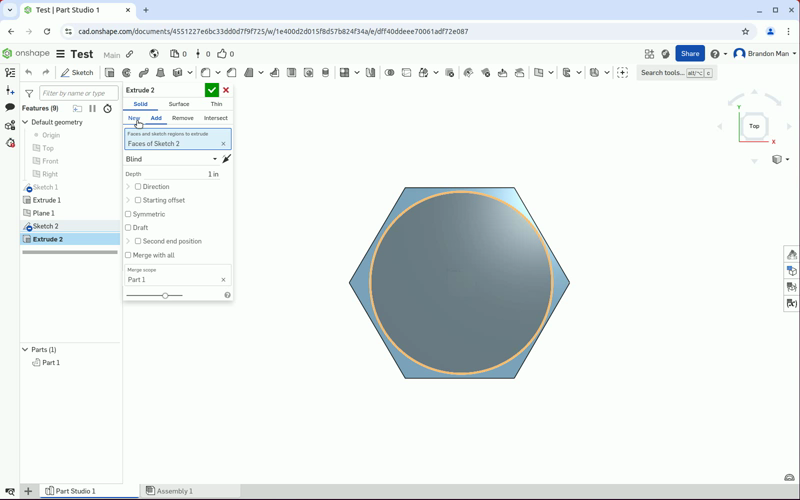
click(137, 120)
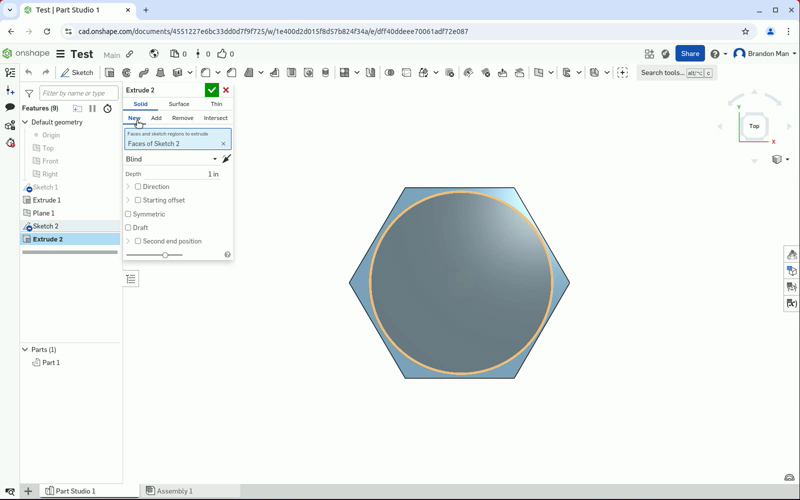
key(tab, 4)
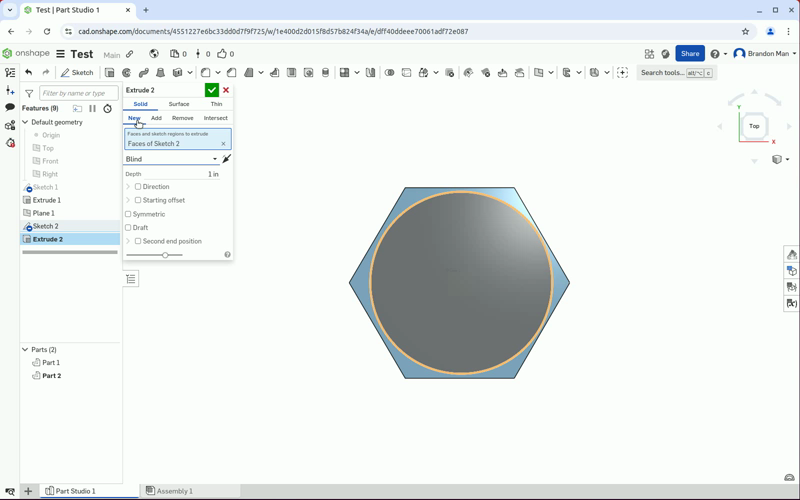
text(7.703)
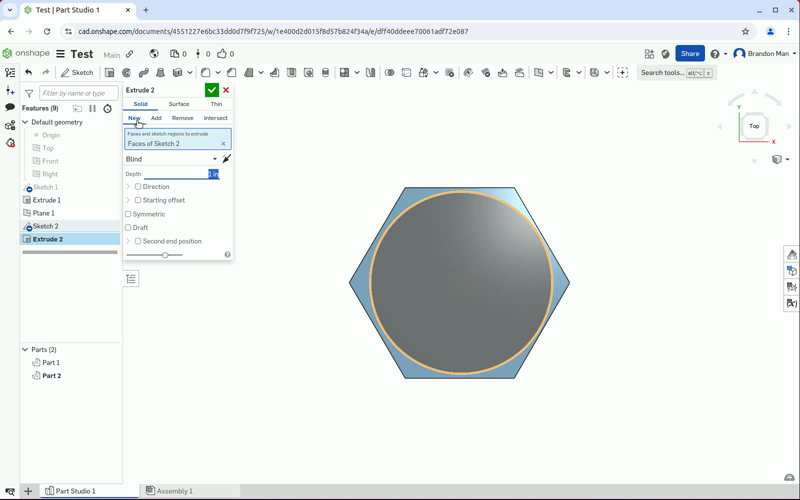
key(enter)
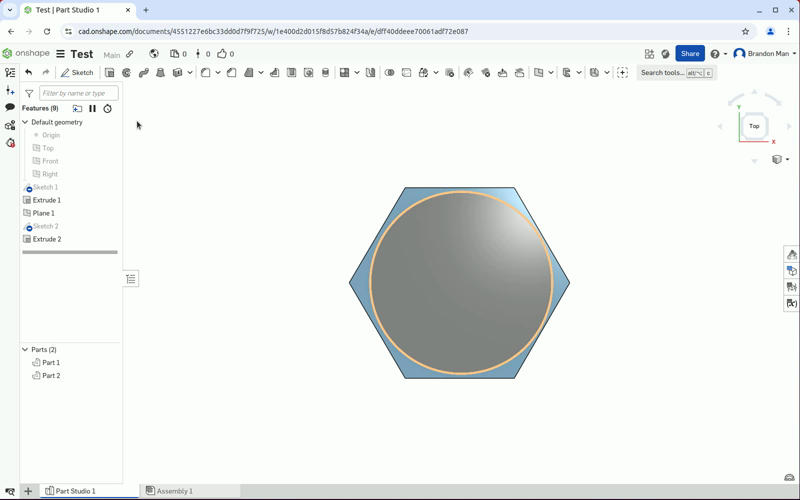
key(shift+h)
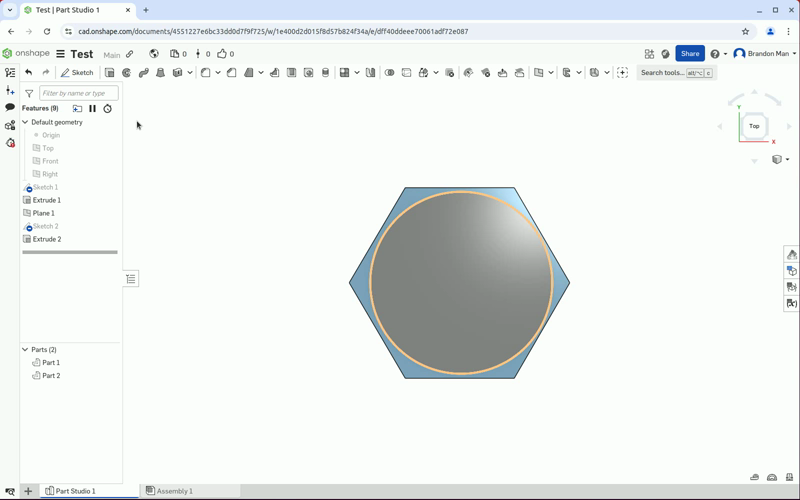
key(shift+h)
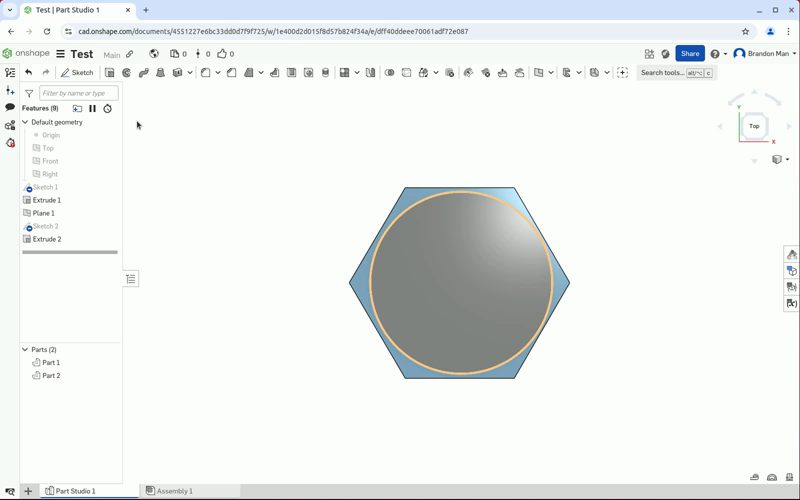
key(shift+7)
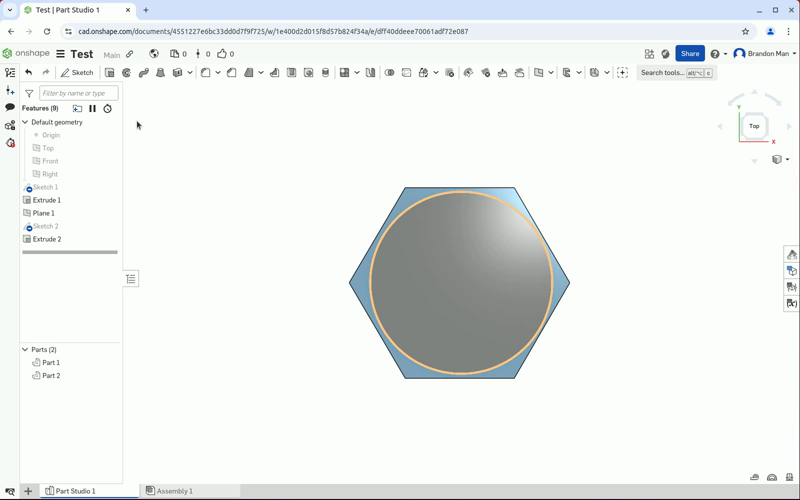
key(up, 3)
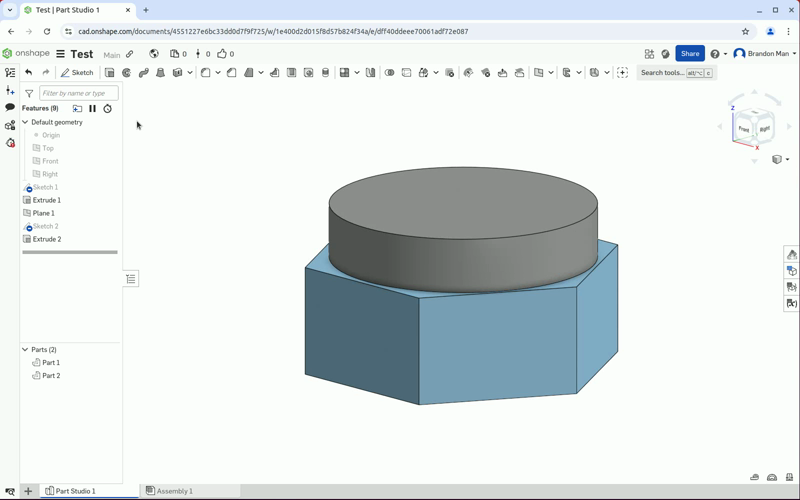
key(left, 3)
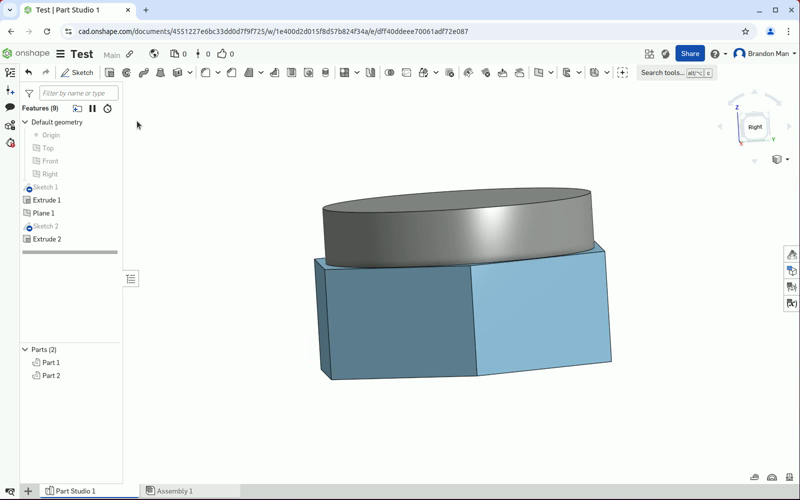
key(right, 3)
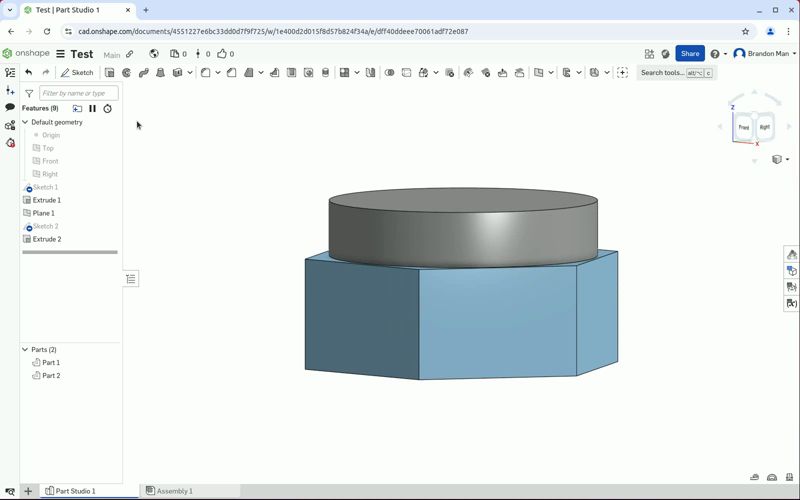
key(down, 3)
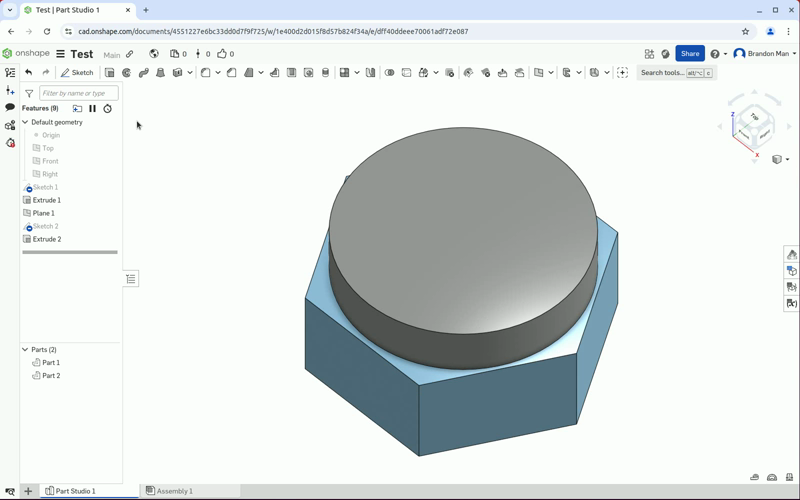
mouse_move(73, 189)
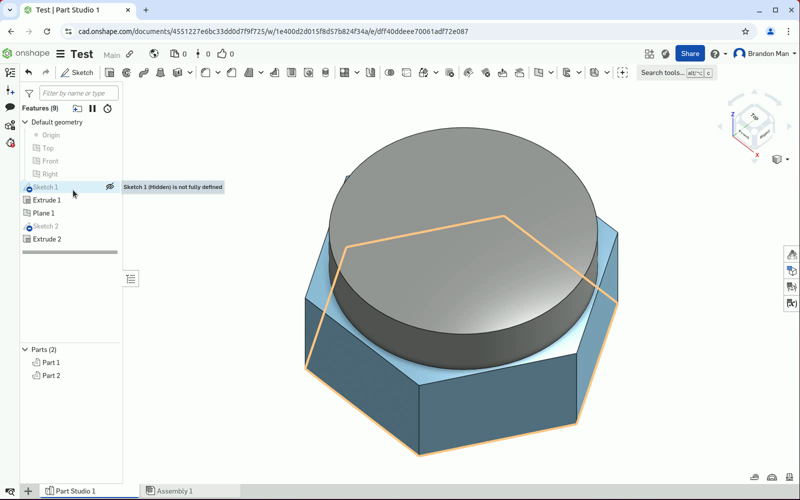
click(73, 189)